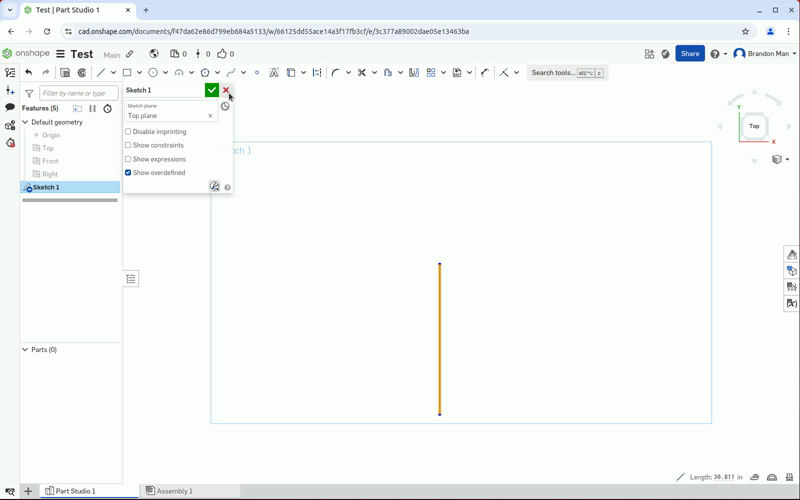
key(shift+h)
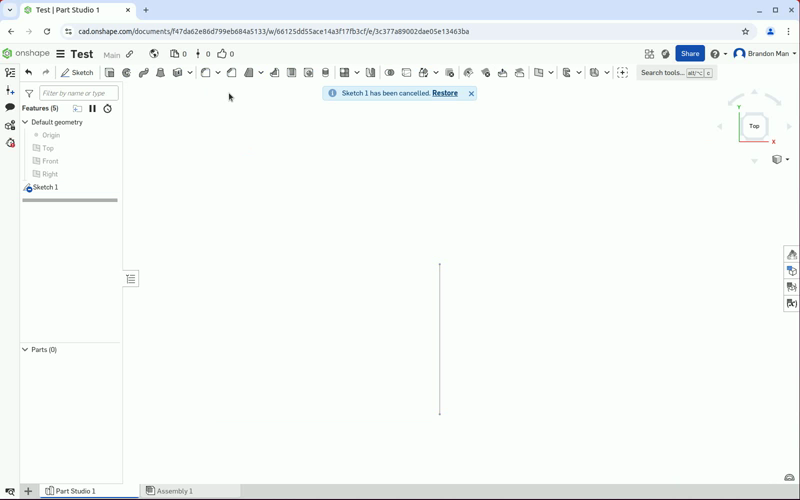
key(shift+s)
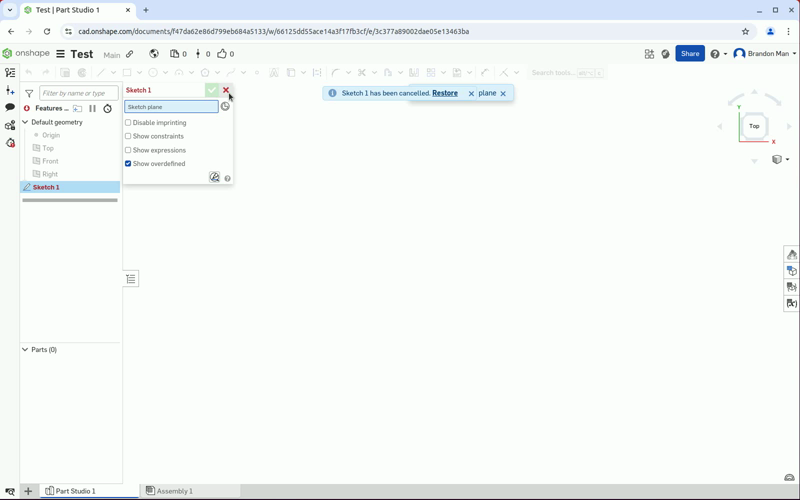
mouse_move(73, 150)
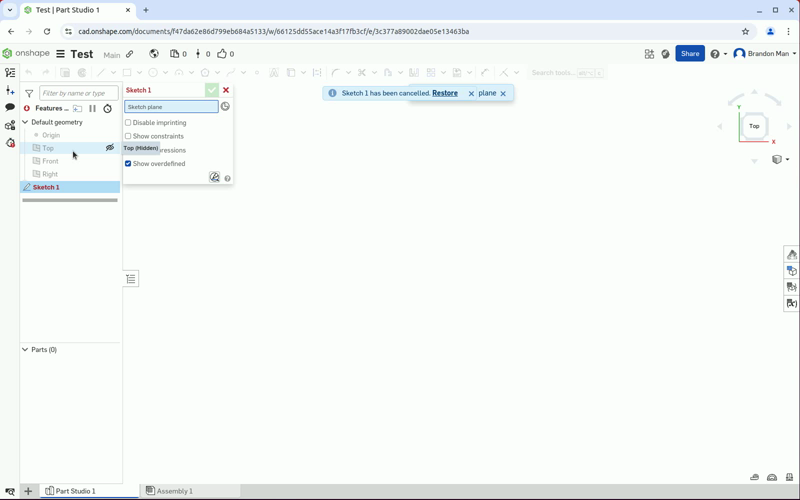
click(73, 150)
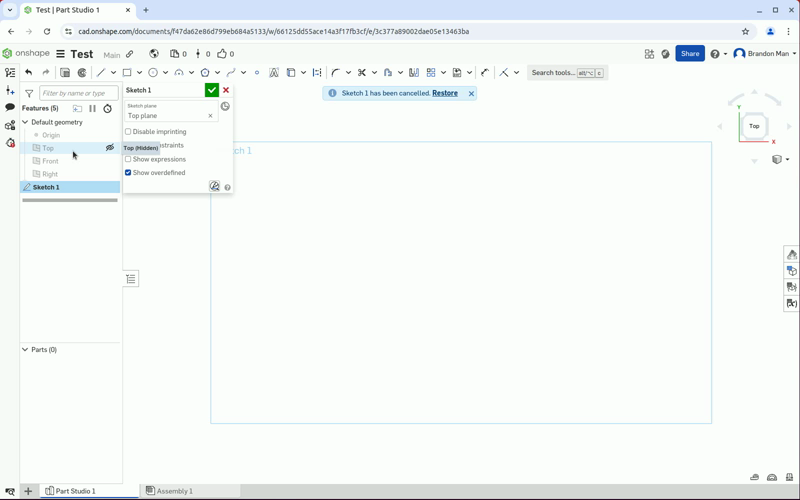
mouse_move(73, 352)
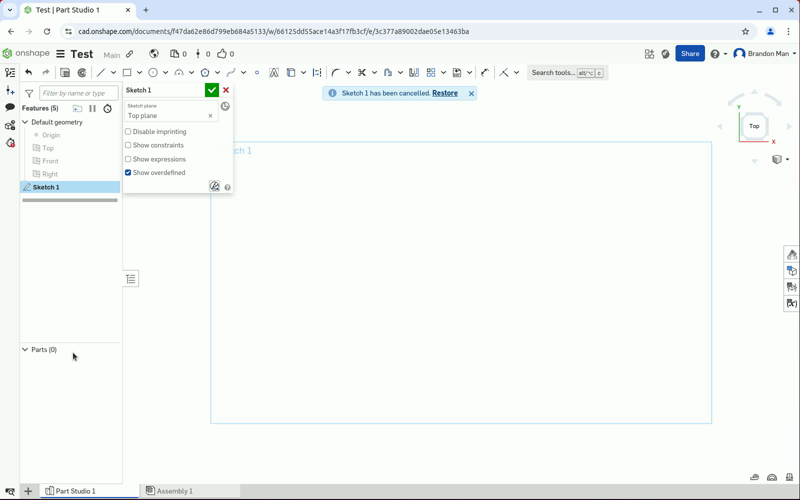
key(y)
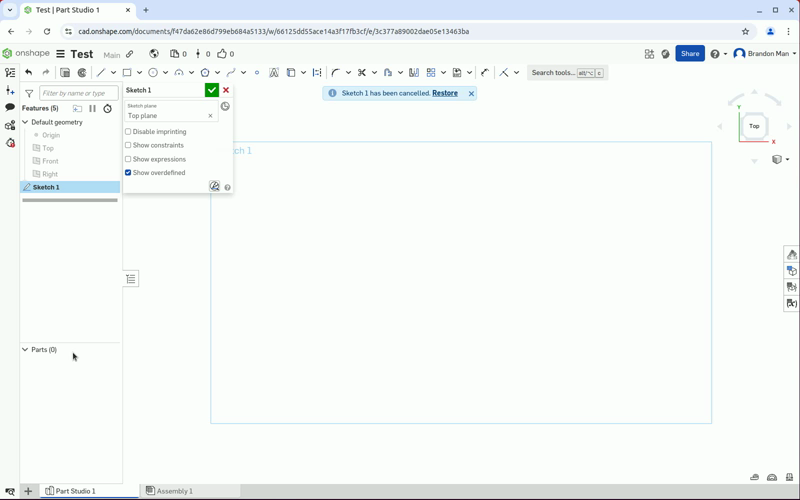
key(a)
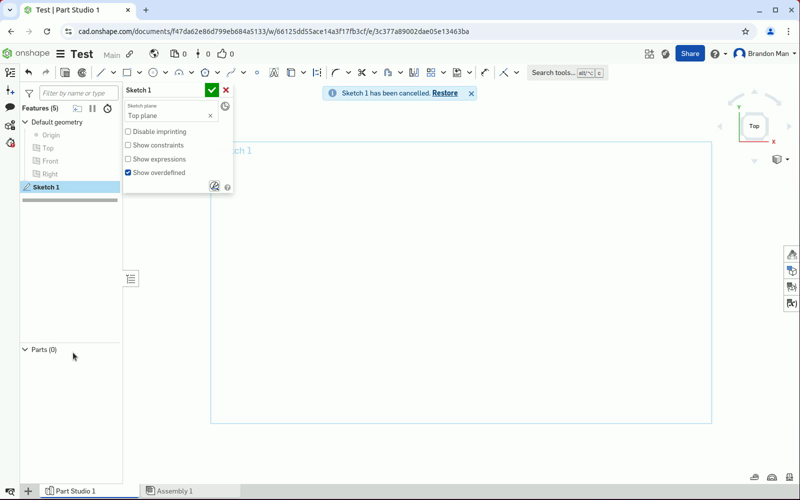
key_down(shift)
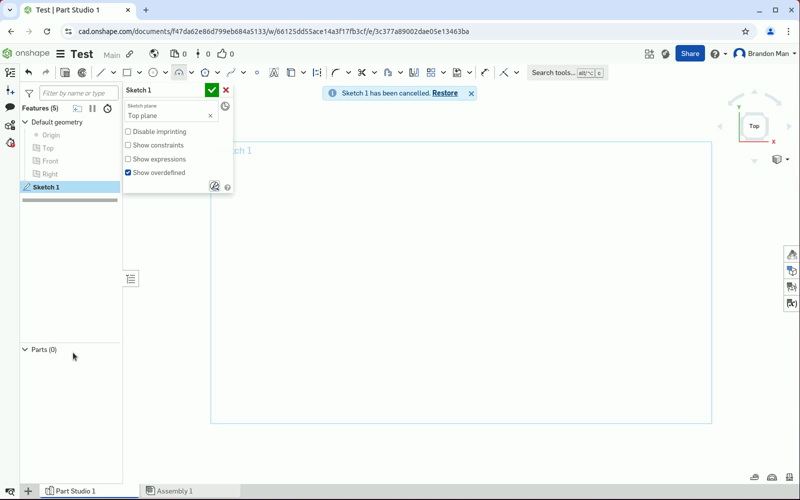
mouse_move(403, 303)
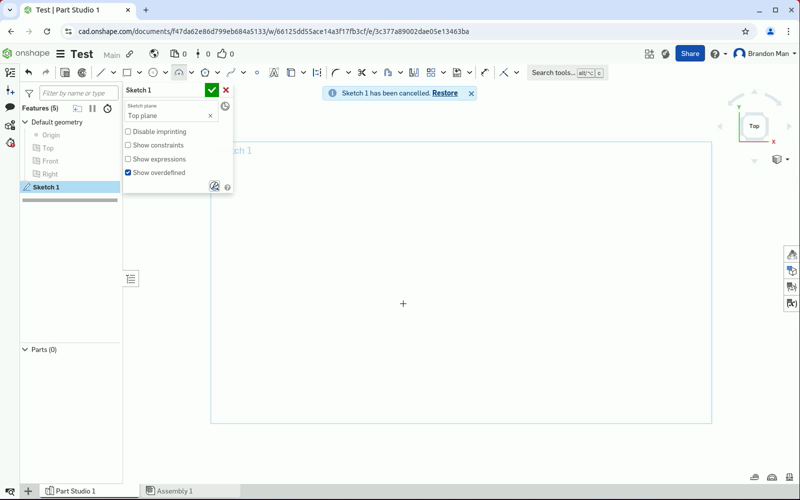
click(403, 303)
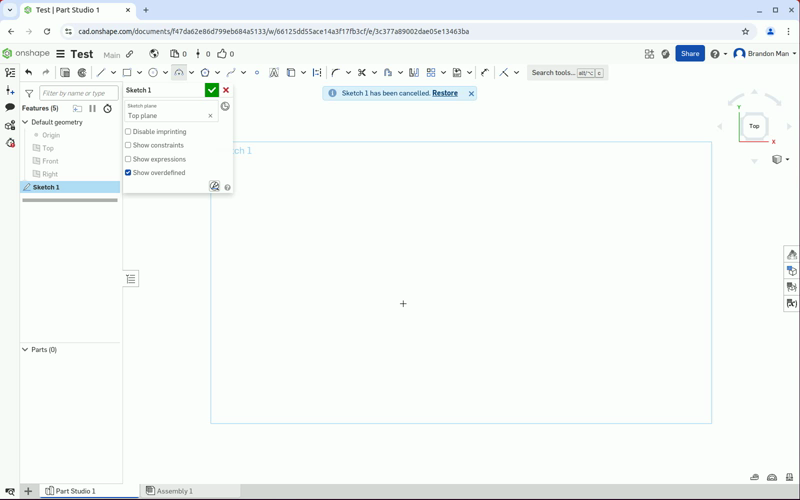
key_up(shift)
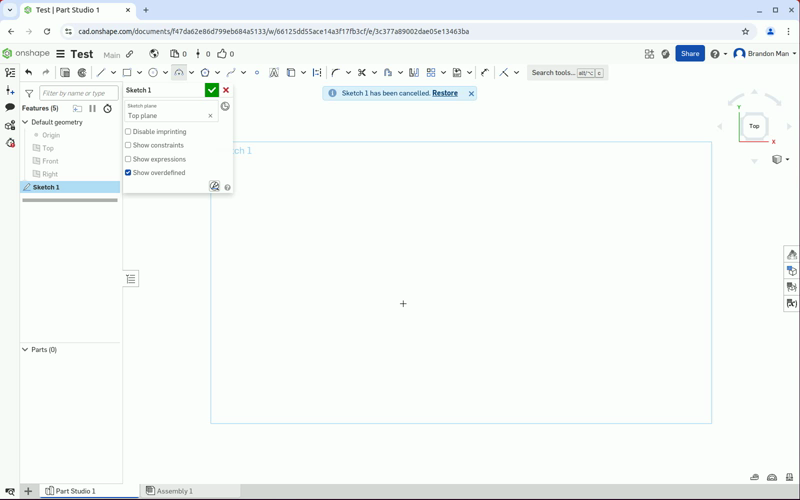
key_down(shift)
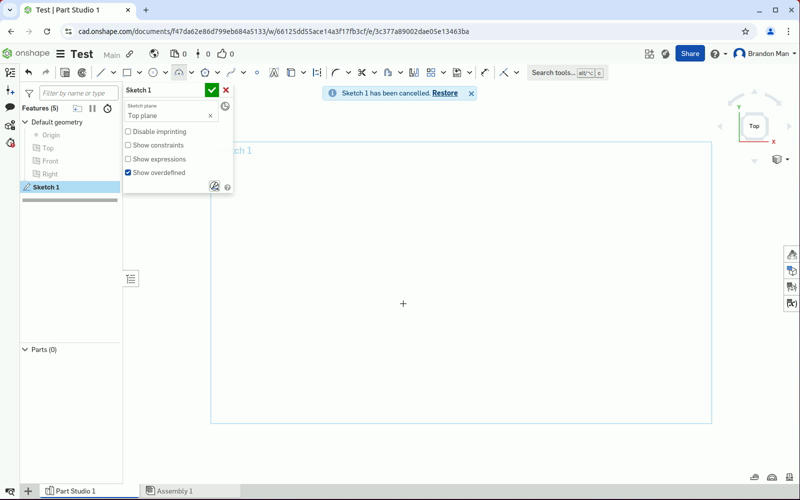
mouse_move(432, 310)
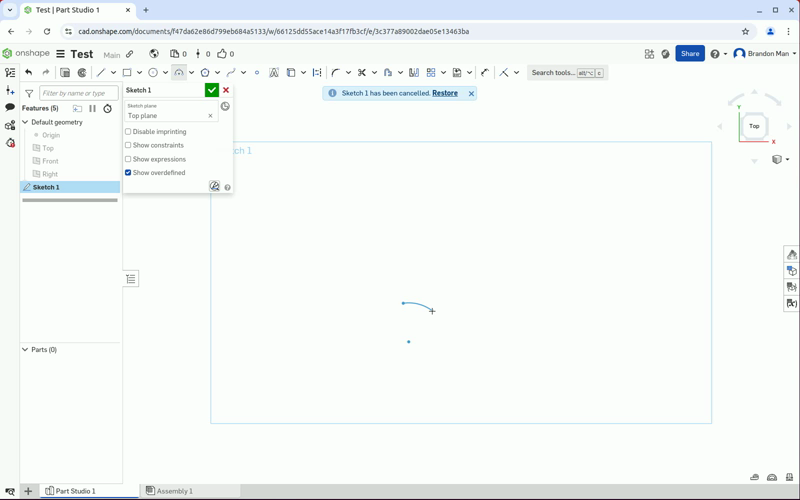
click(432, 310)
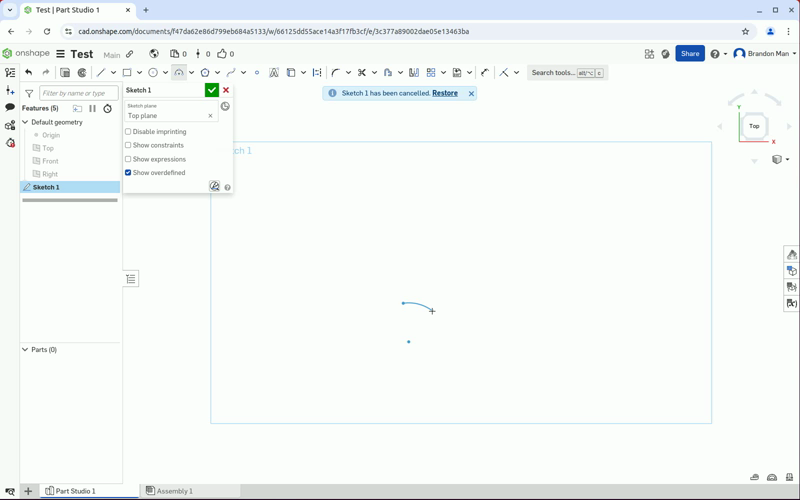
mouse_move(414, 317)
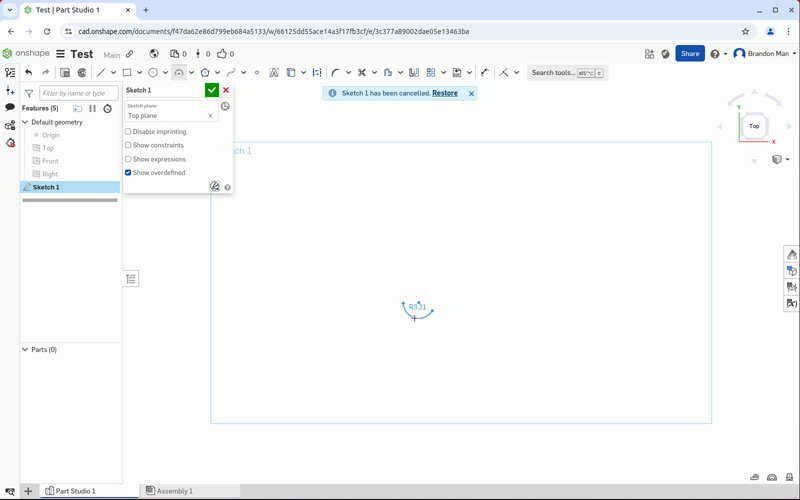
click(414, 317)
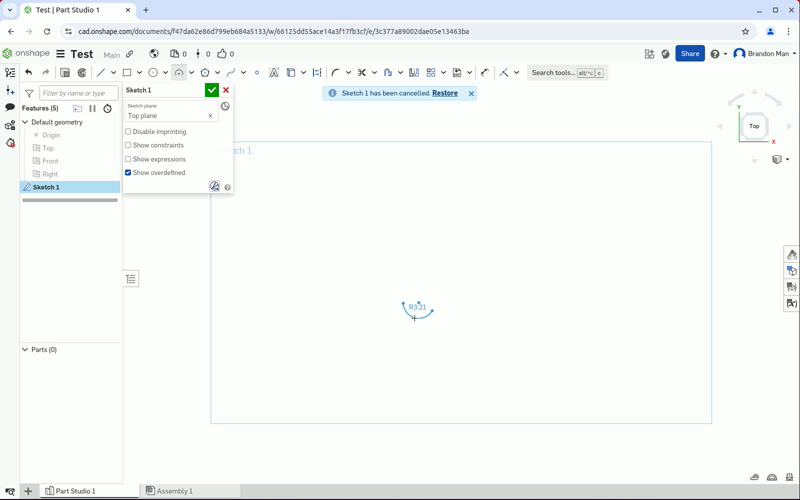
key_up(shift)
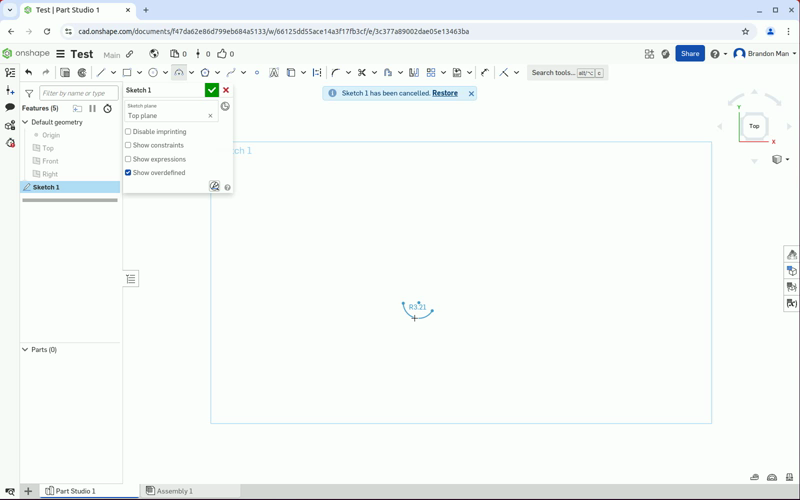
mouse_move(432, 310)
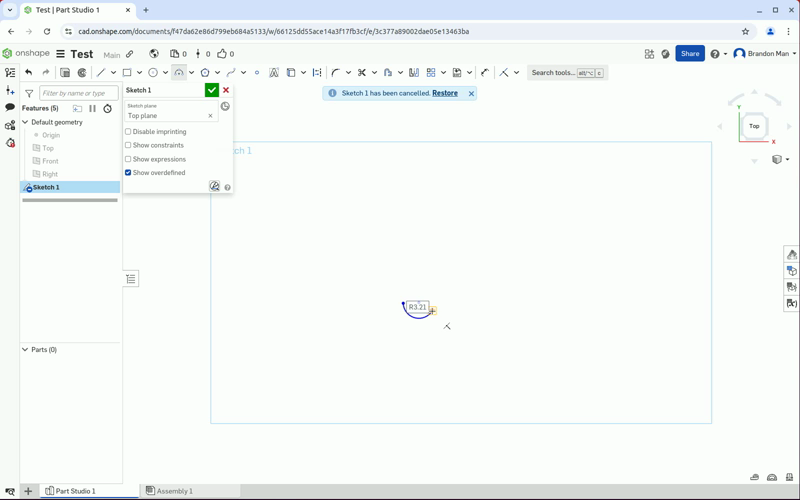
click(432, 310)
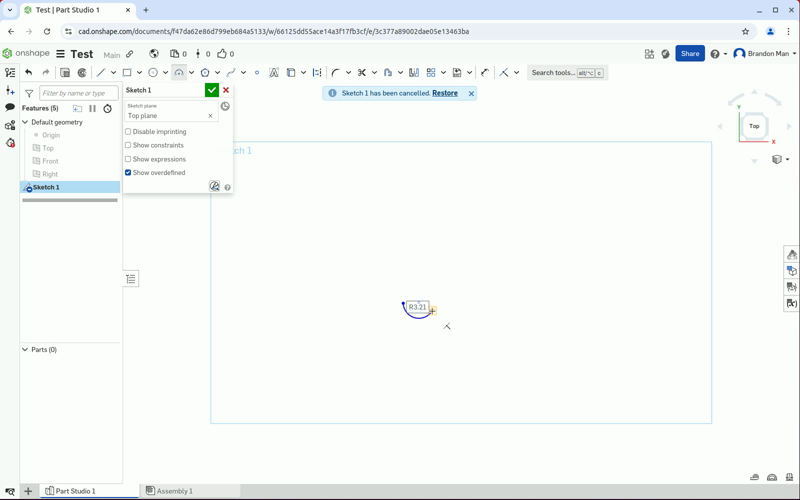
key_down(shift)
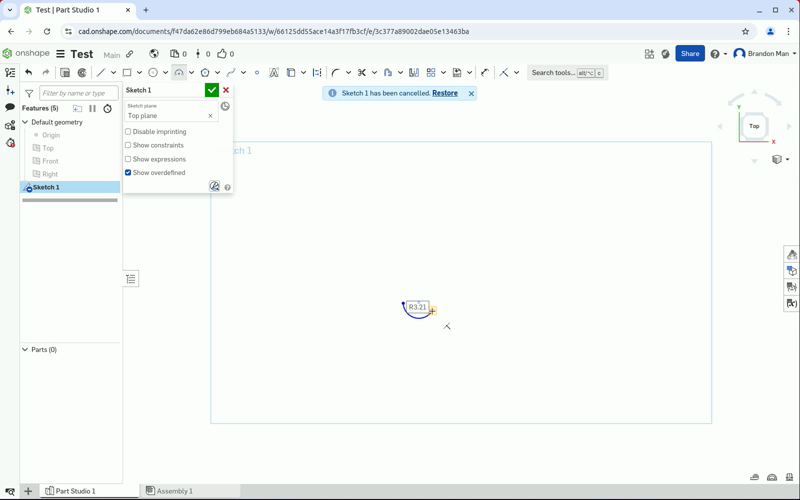
mouse_move(459, 298)
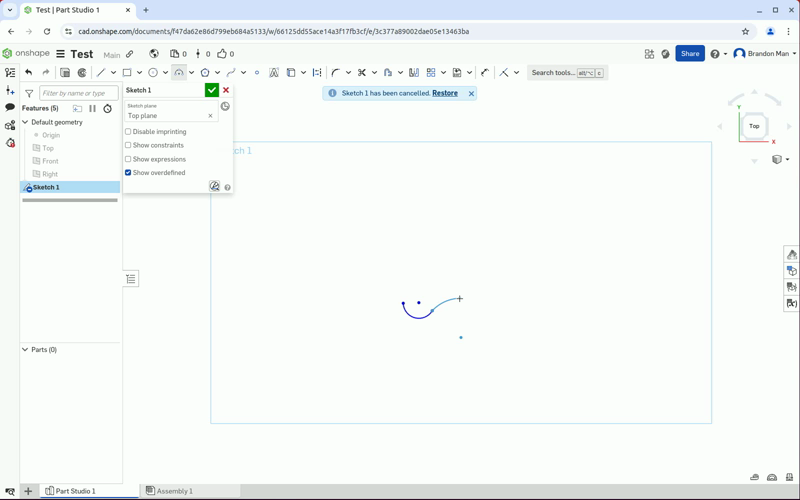
click(459, 298)
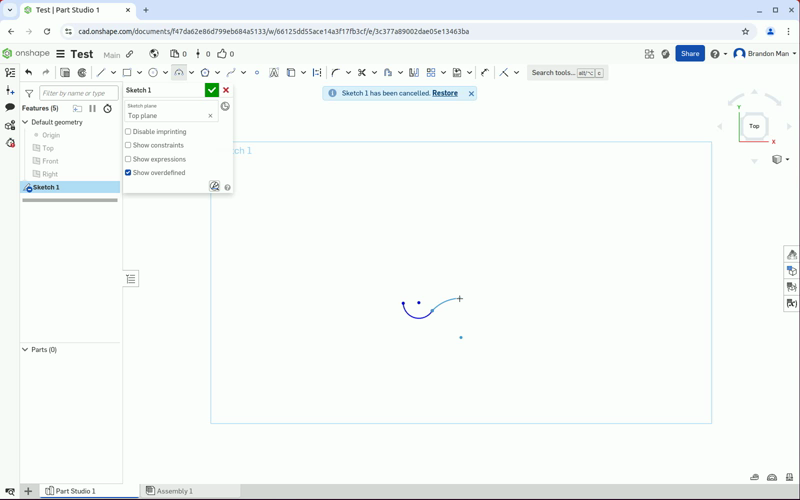
mouse_move(444, 300)
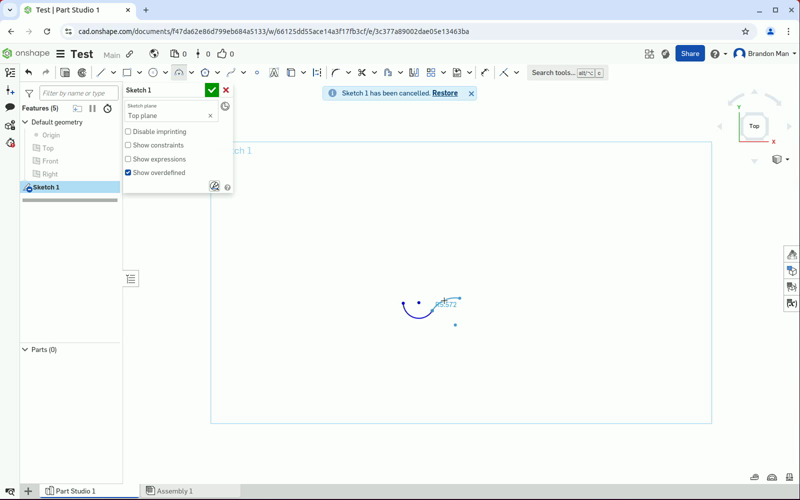
click(444, 300)
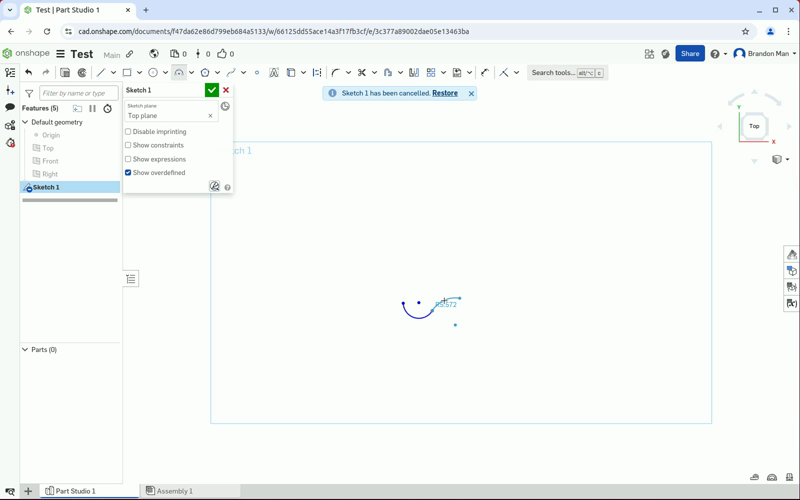
key_up(shift)
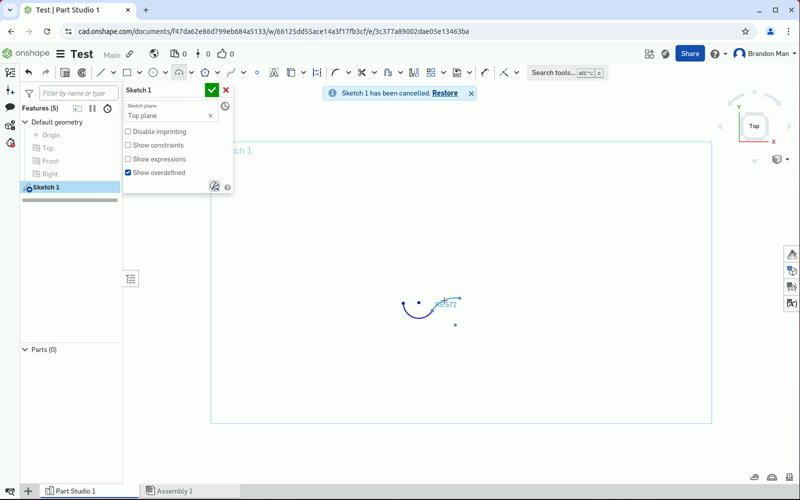
mouse_move(459, 298)
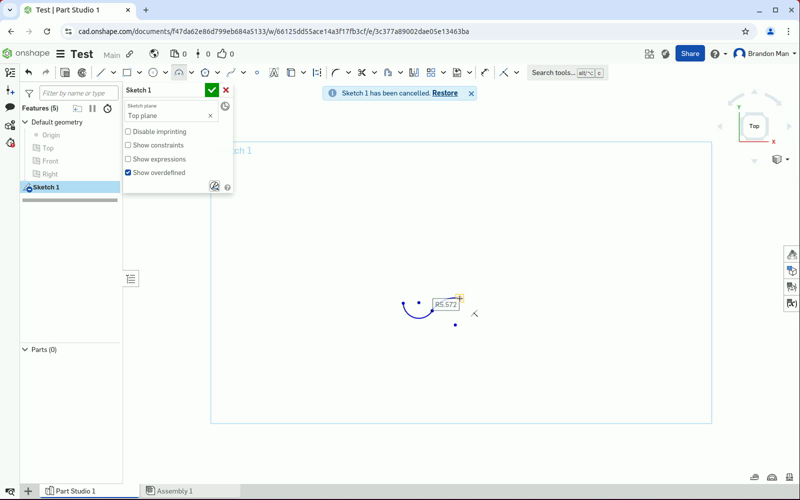
click(459, 298)
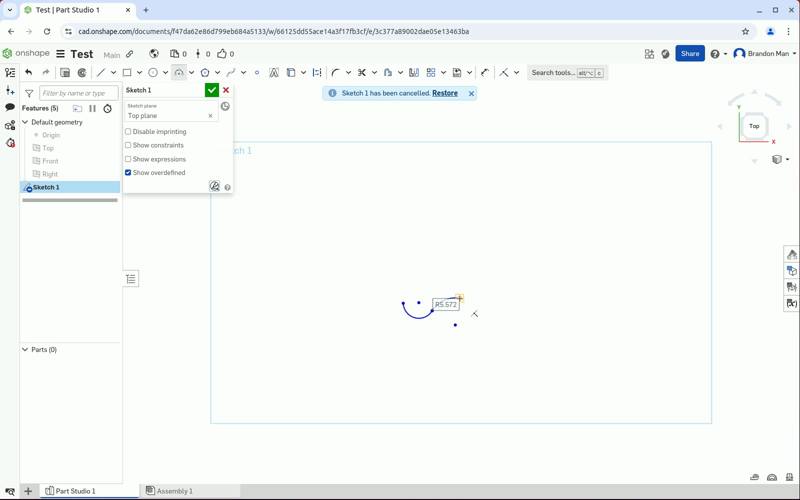
key_down(shift)
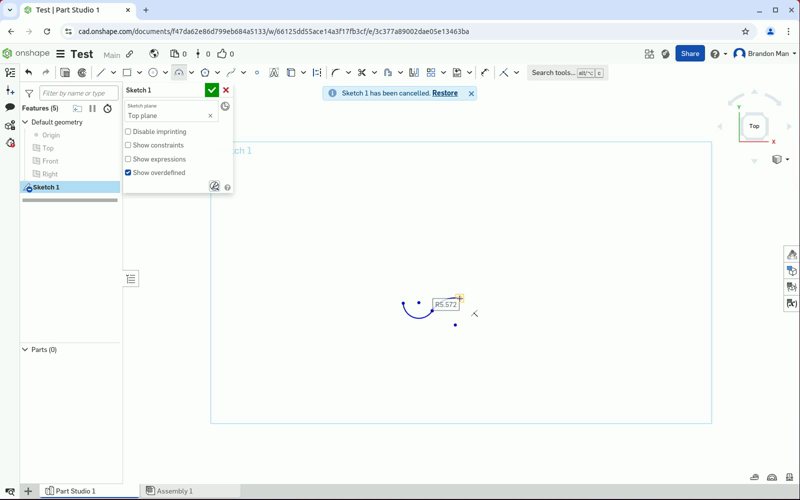
mouse_move(461, 267)
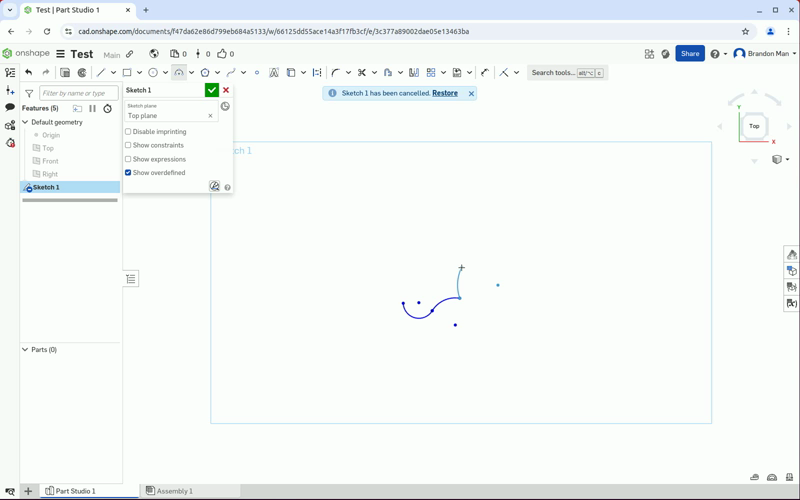
click(461, 267)
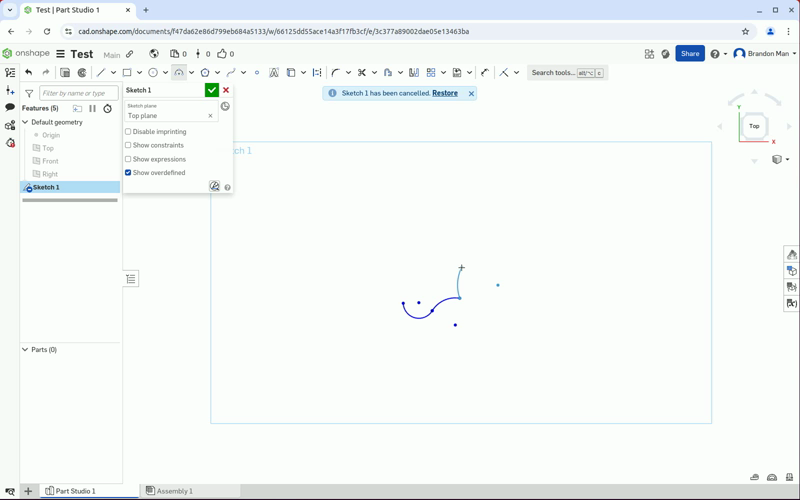
mouse_move(477, 283)
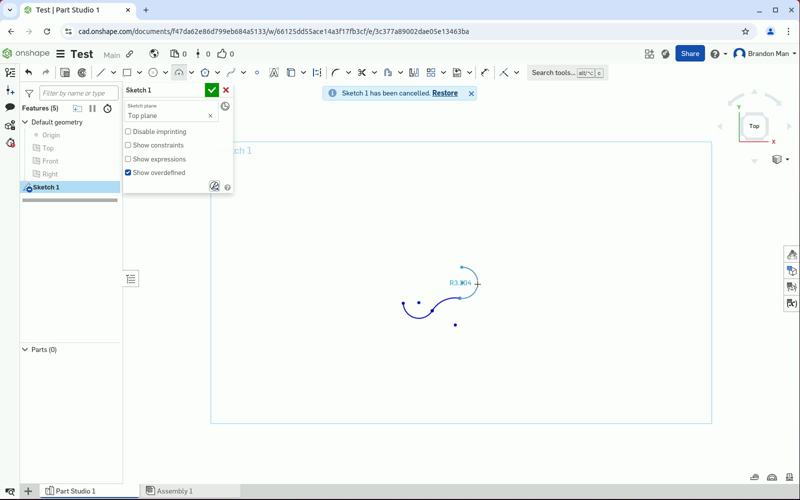
click(477, 283)
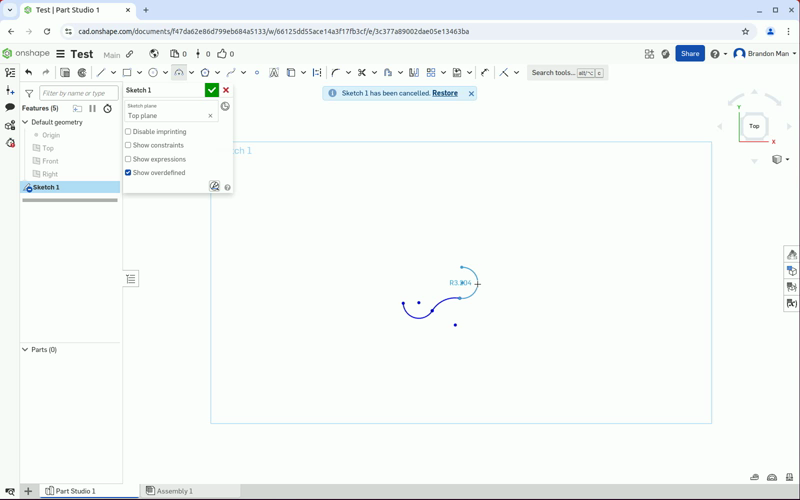
key_up(shift)
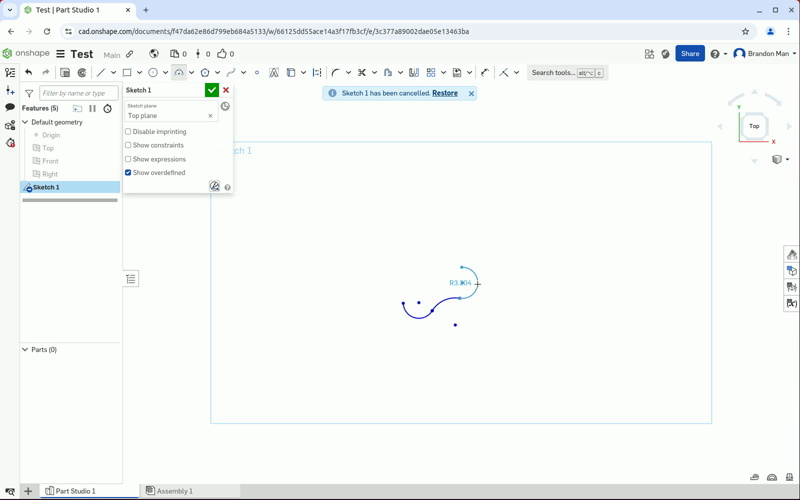
mouse_move(461, 267)
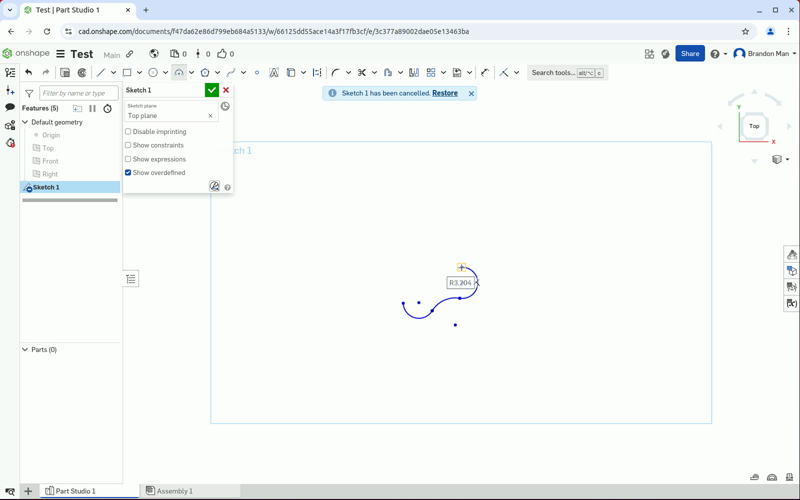
click(461, 267)
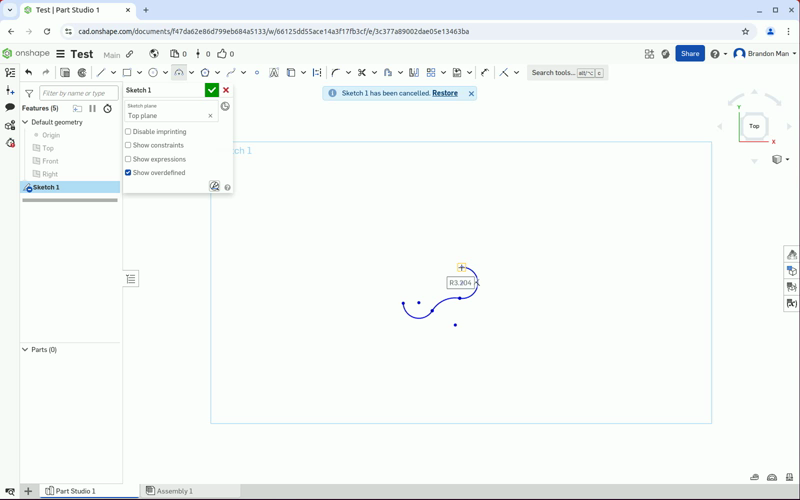
key_down(shift)
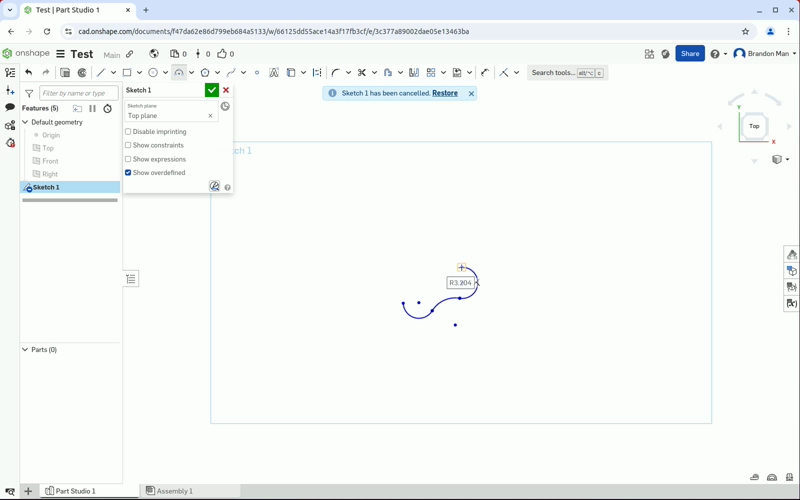
mouse_move(431, 251)
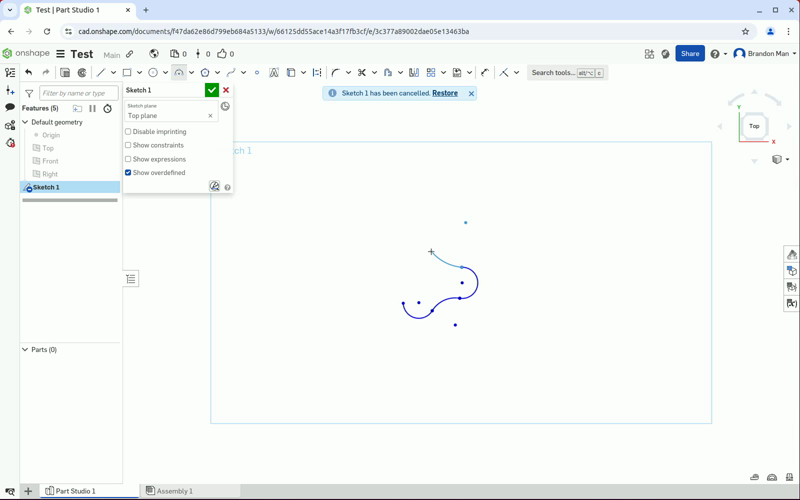
click(431, 251)
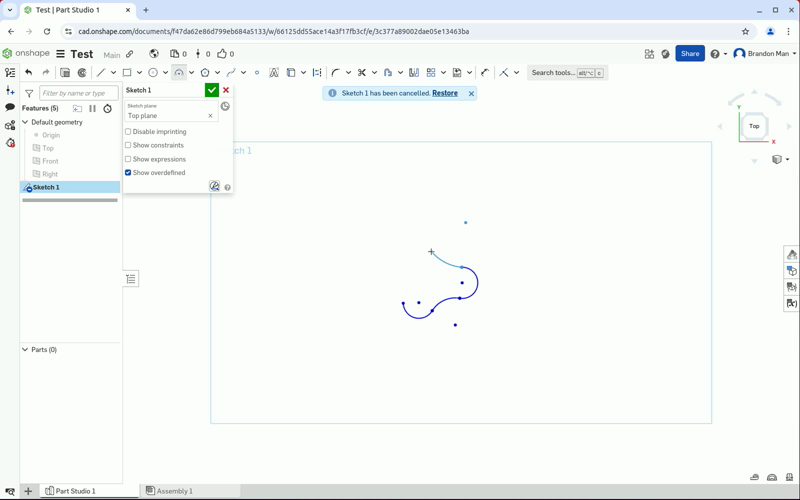
mouse_move(444, 262)
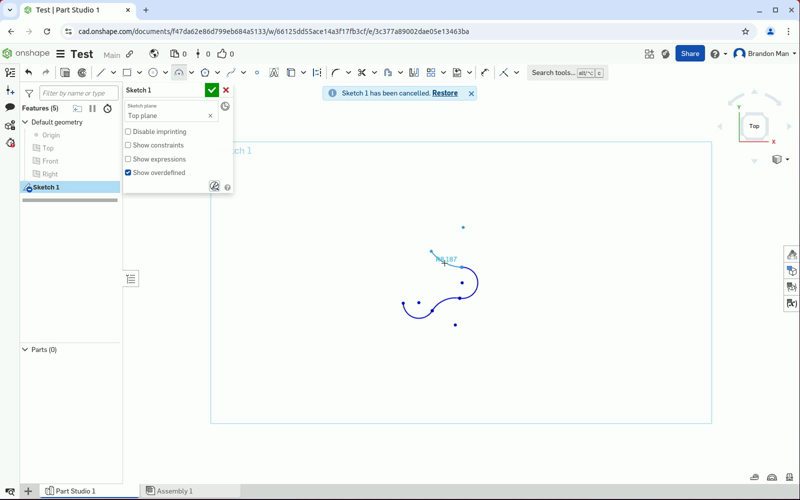
click(444, 262)
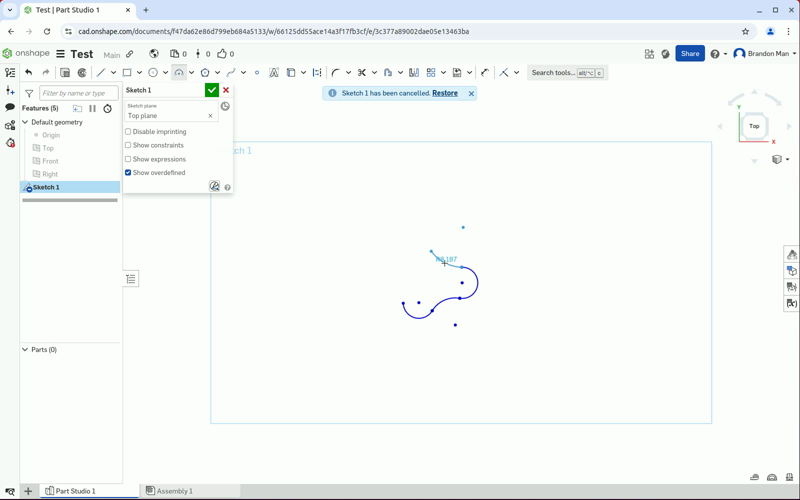
key_up(shift)
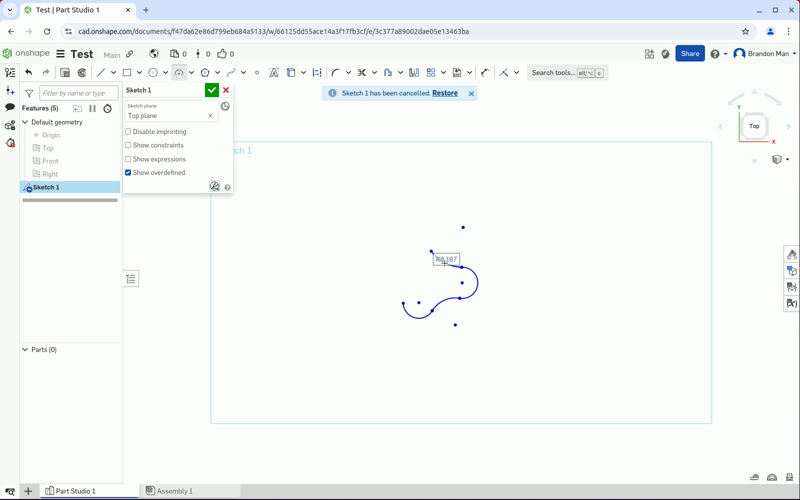
mouse_move(431, 251)
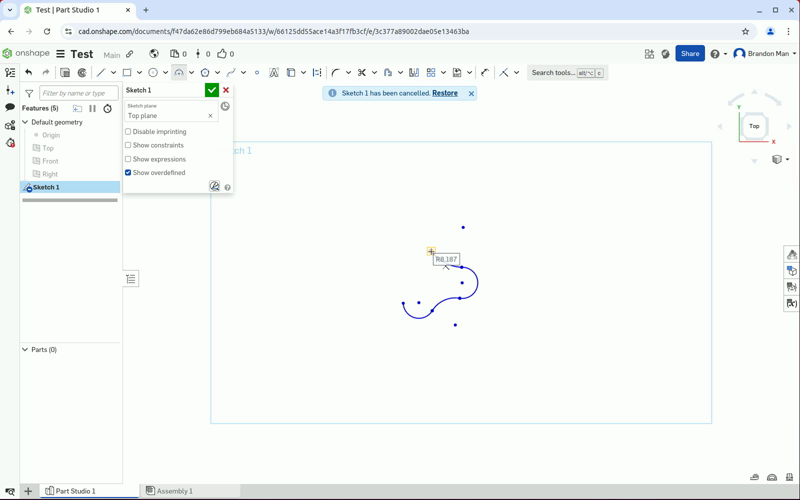
click(431, 251)
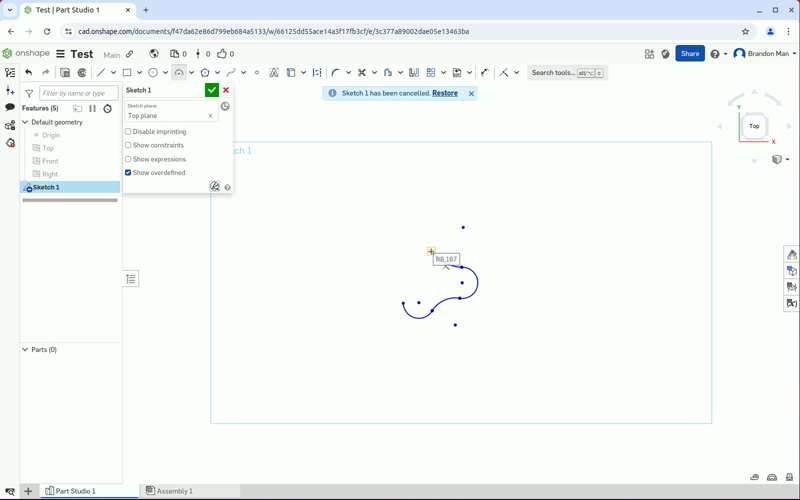
key_down(shift)
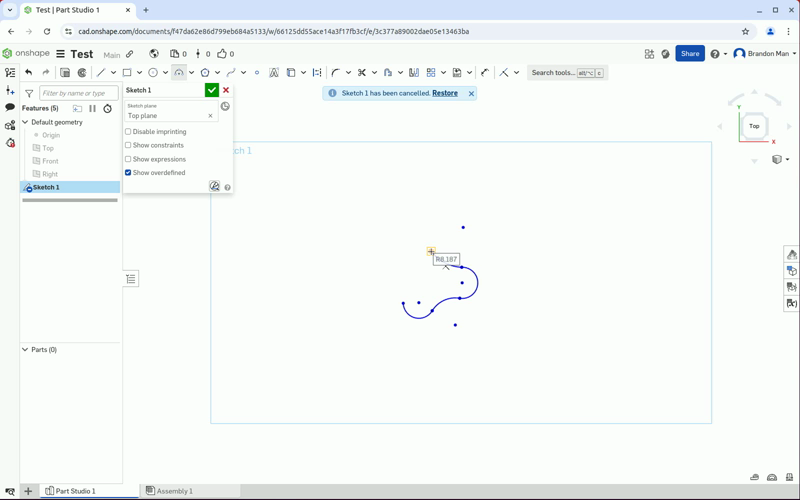
mouse_move(403, 259)
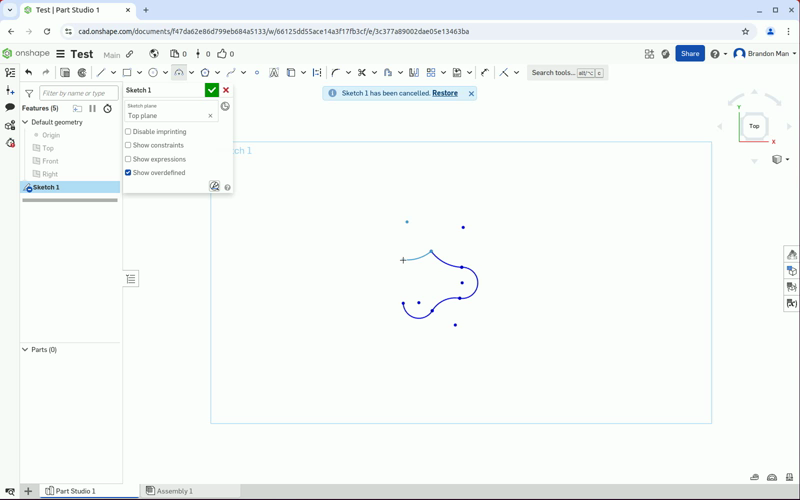
click(403, 259)
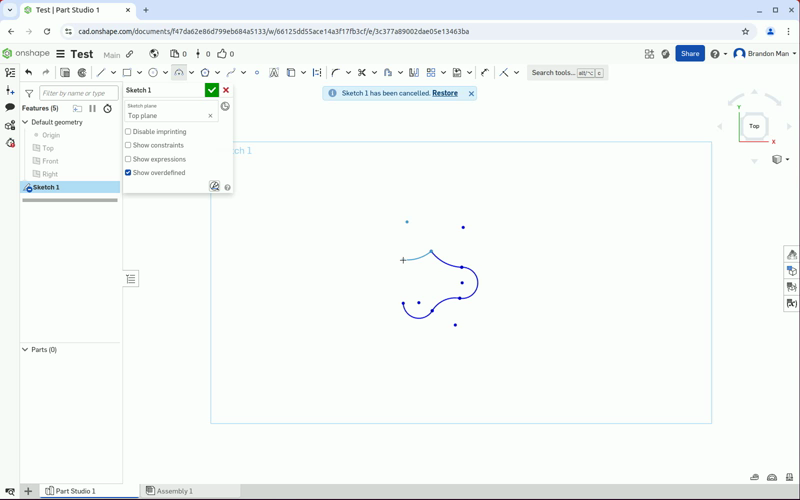
mouse_move(414, 245)
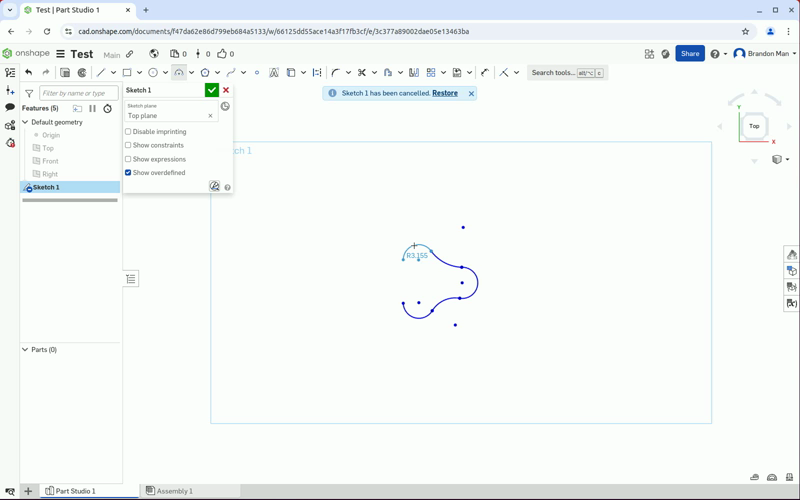
click(414, 245)
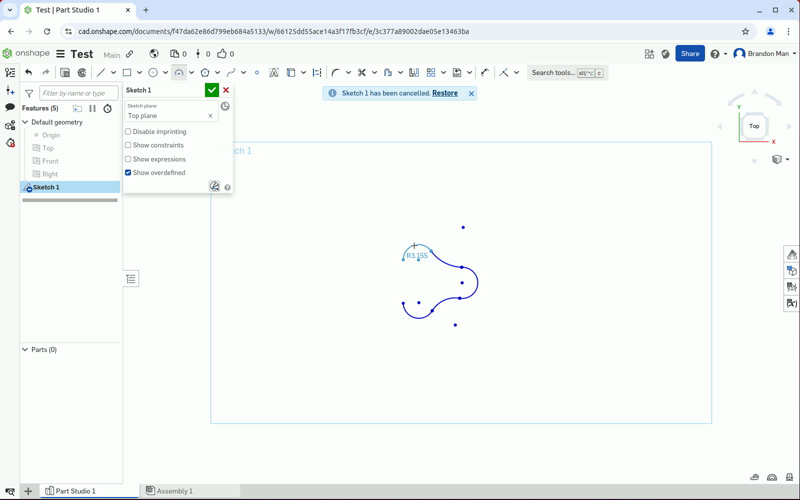
key_up(shift)
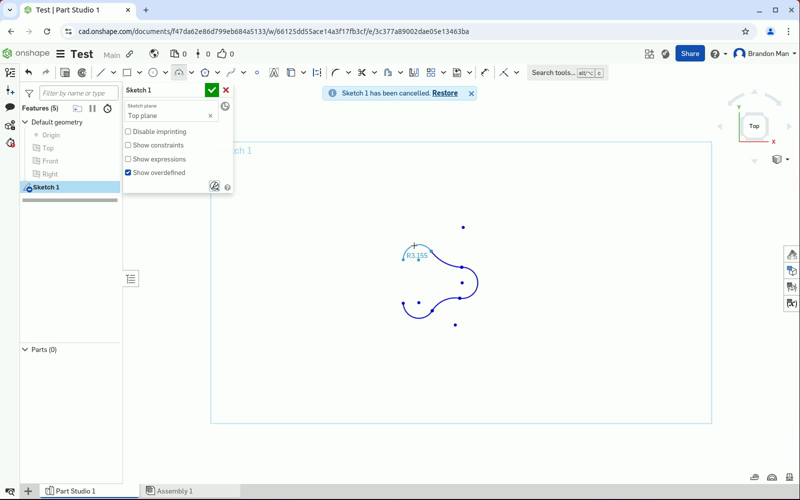
key(esc)
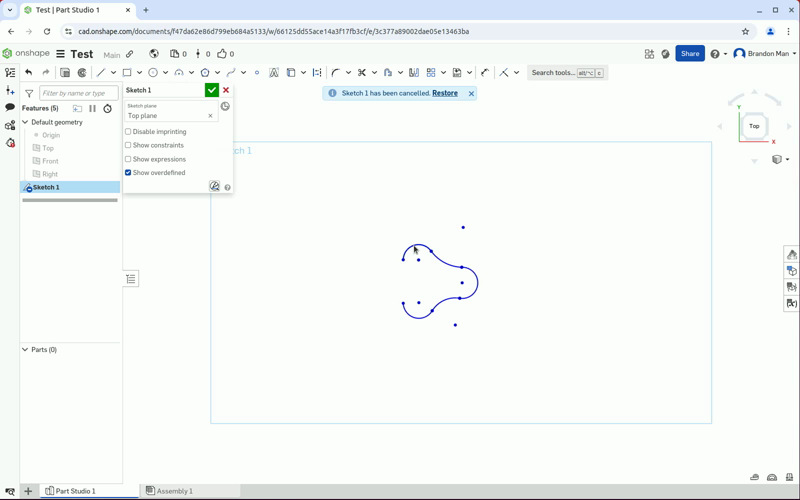
key(l)
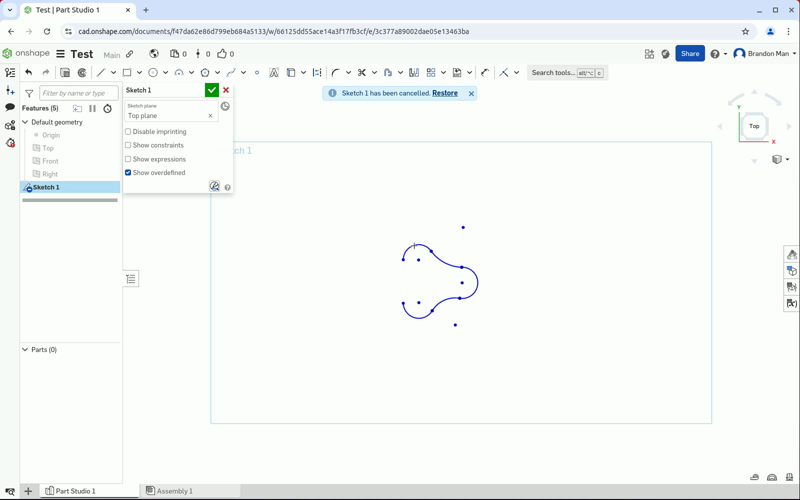
mouse_move(403, 259)
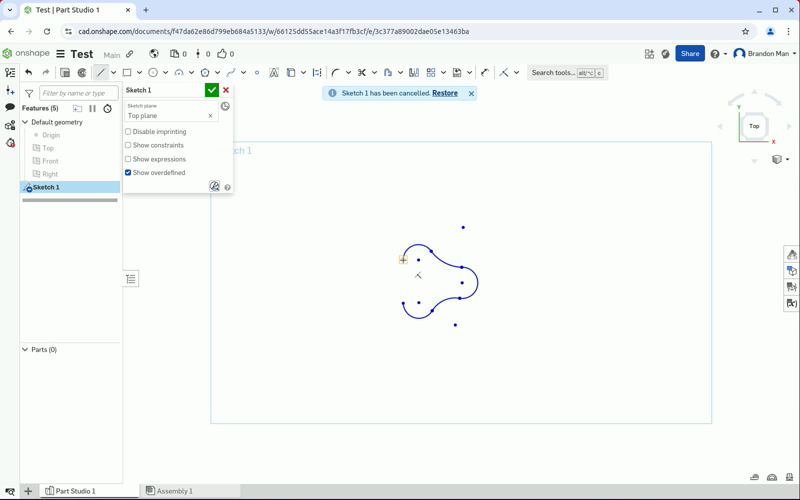
click(403, 259)
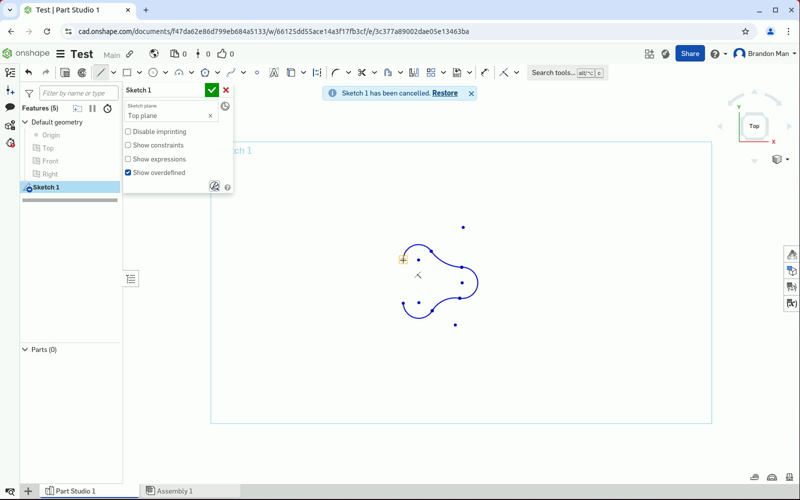
mouse_move(433, 259)
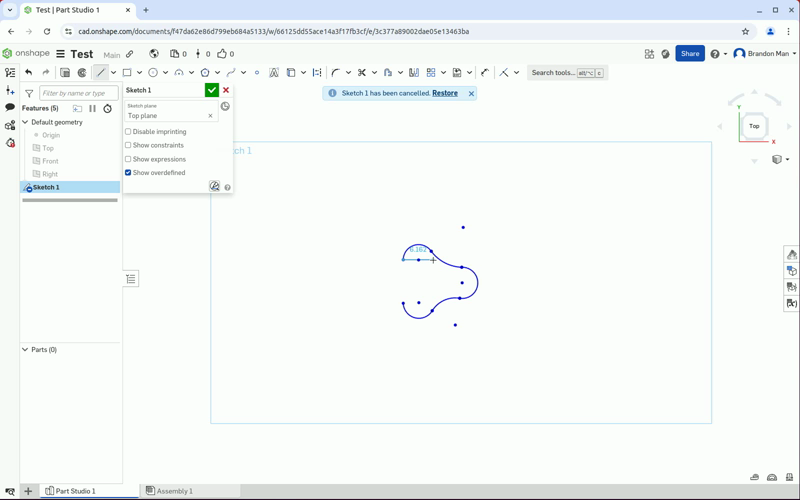
key_down(shift)
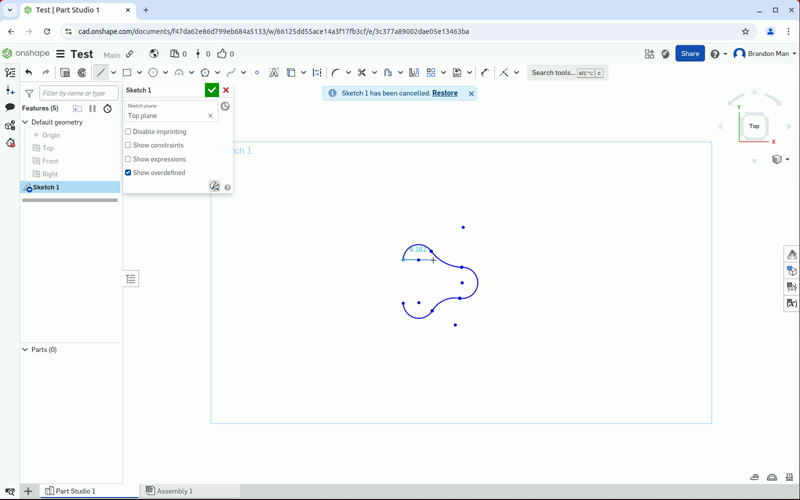
mouse_move(403, 303)
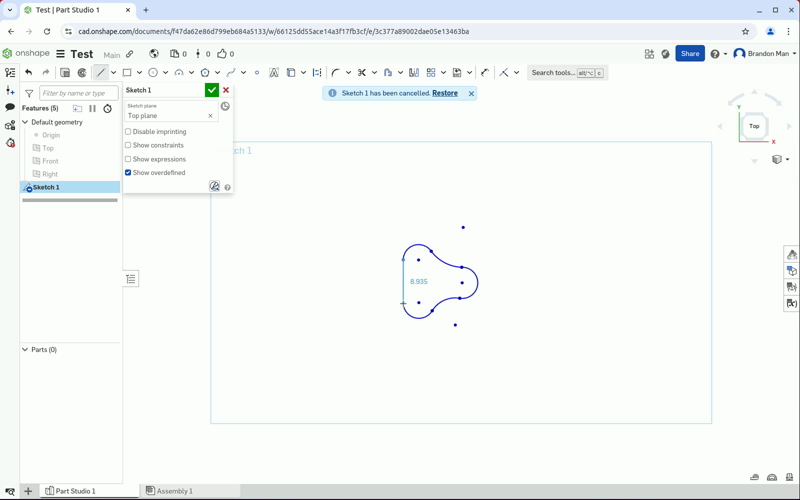
key_up(shift)
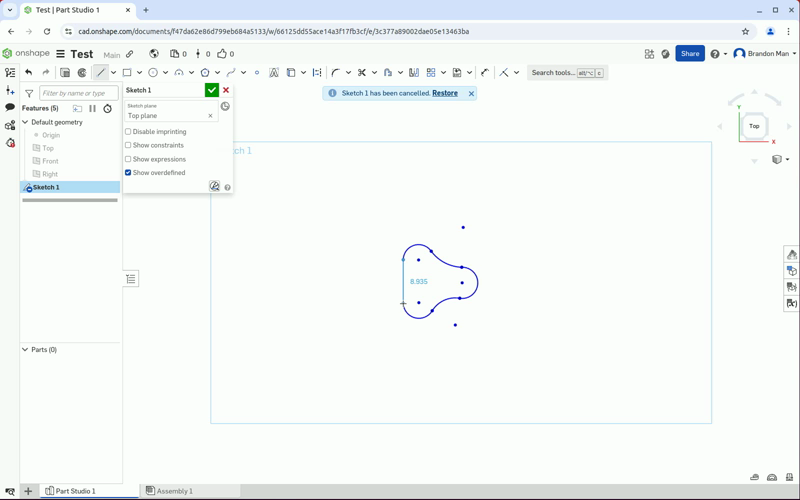
click(403, 303)
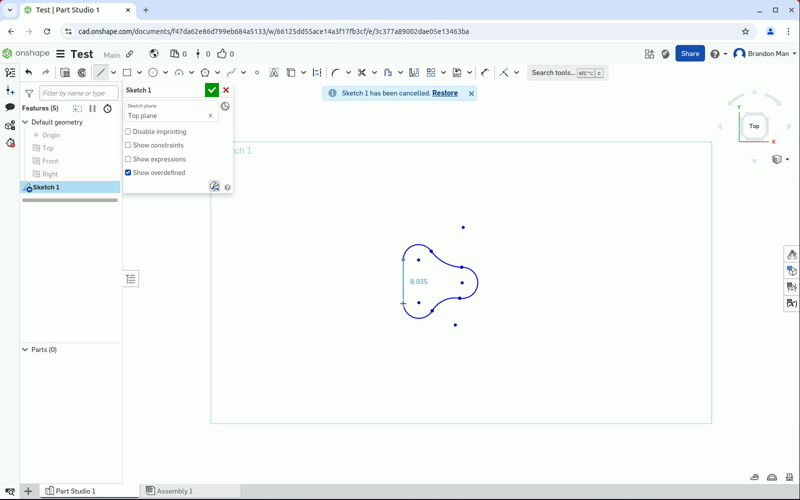
key(esc)
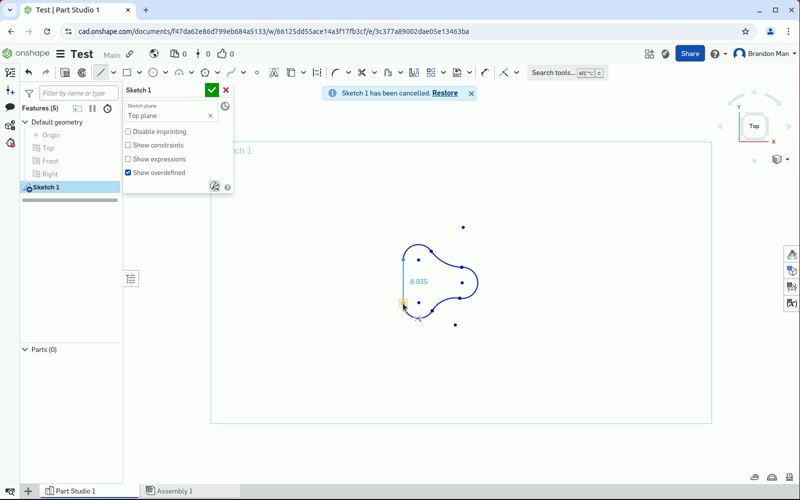
key(c)
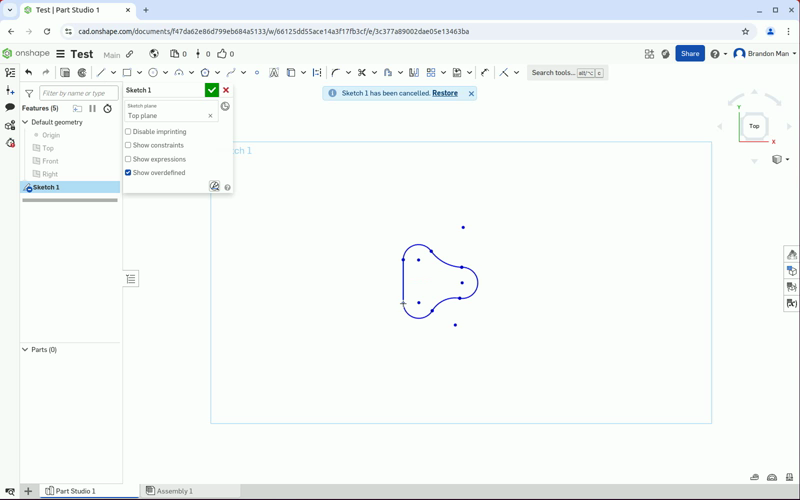
key_down(shift)
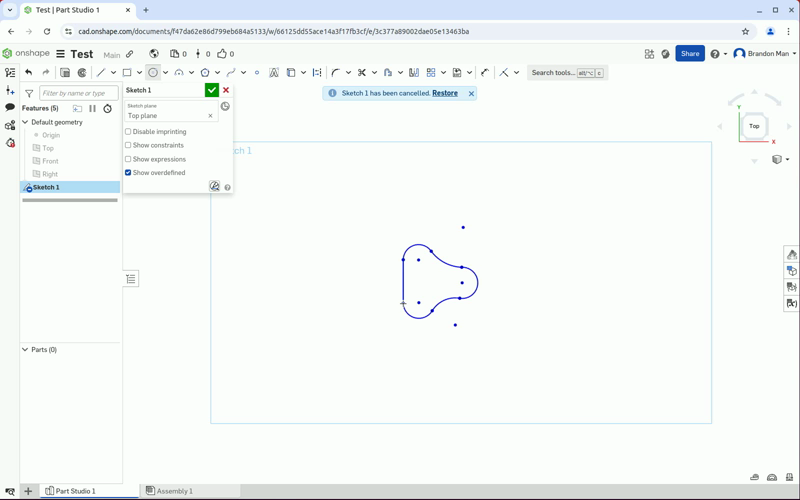
mouse_move(419, 303)
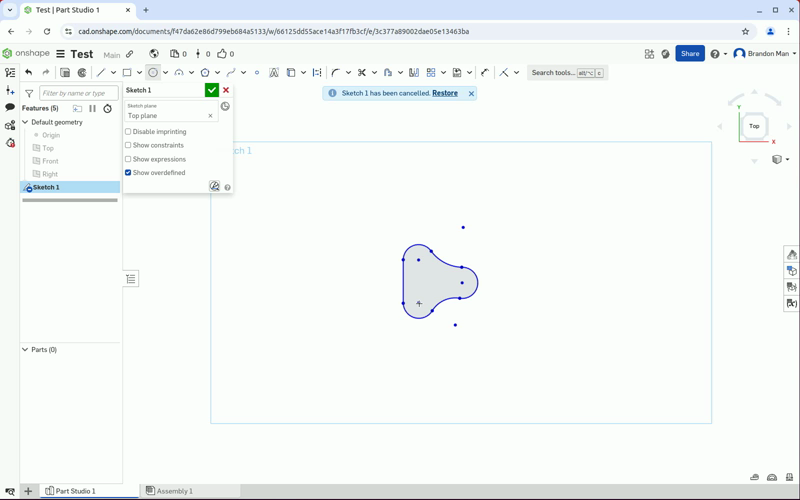
click(419, 303)
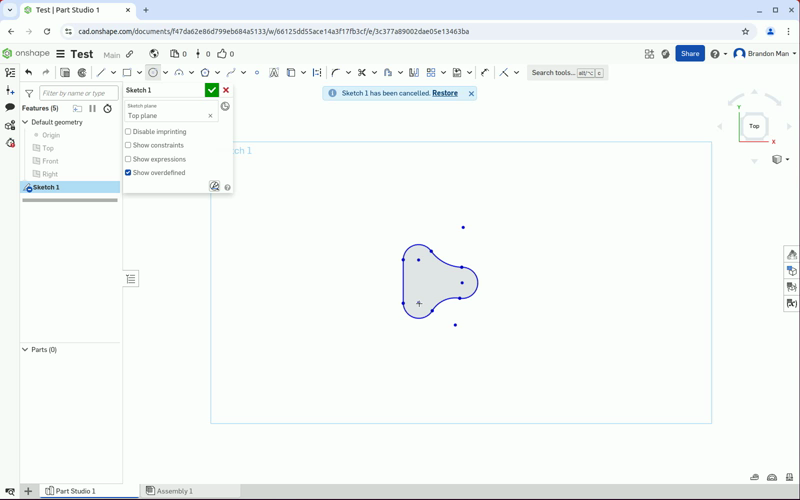
key_up(shift)
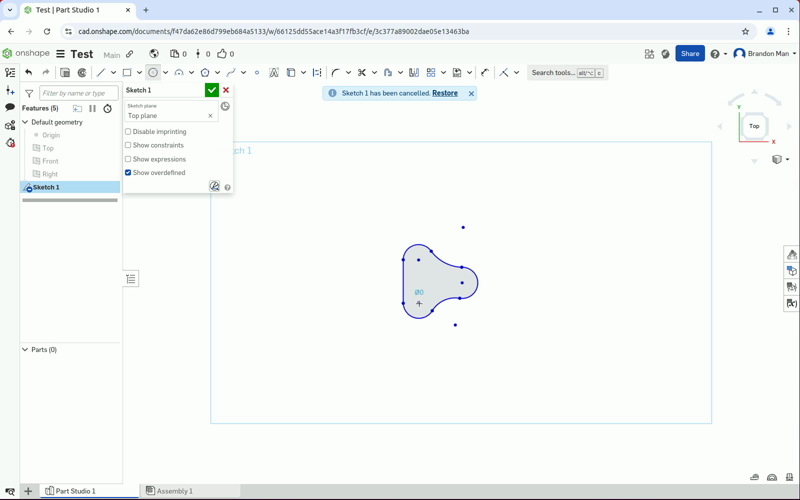
mouse_move(424, 303)
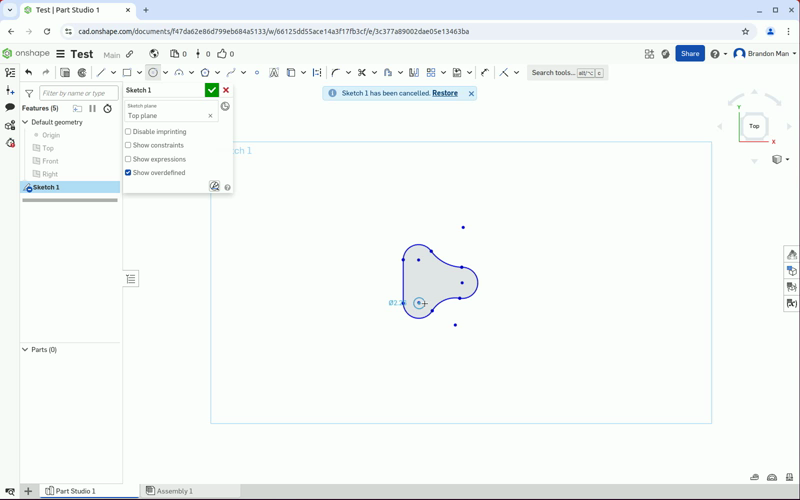
click(424, 303)
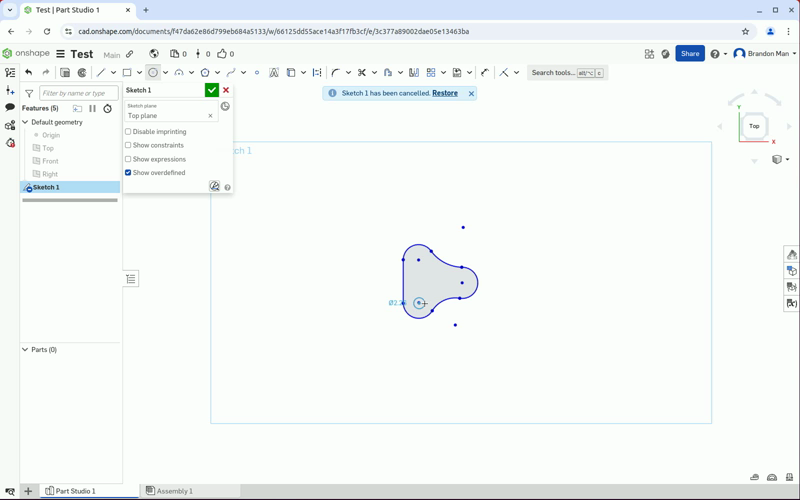
key(esc)
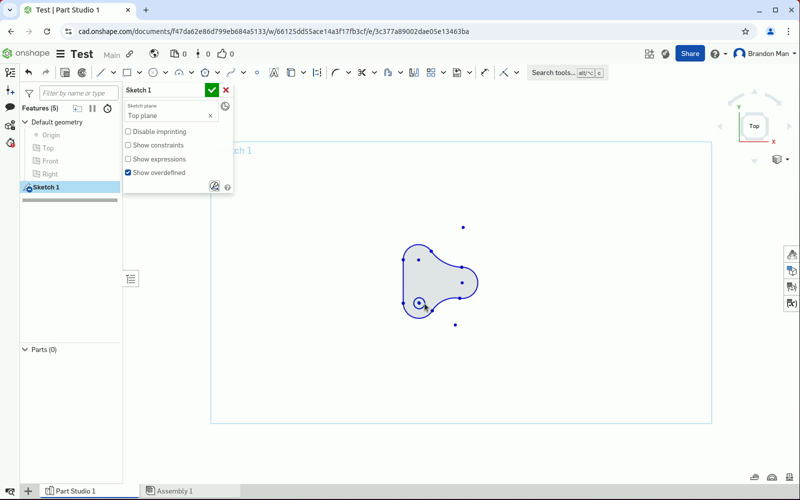
key(c)
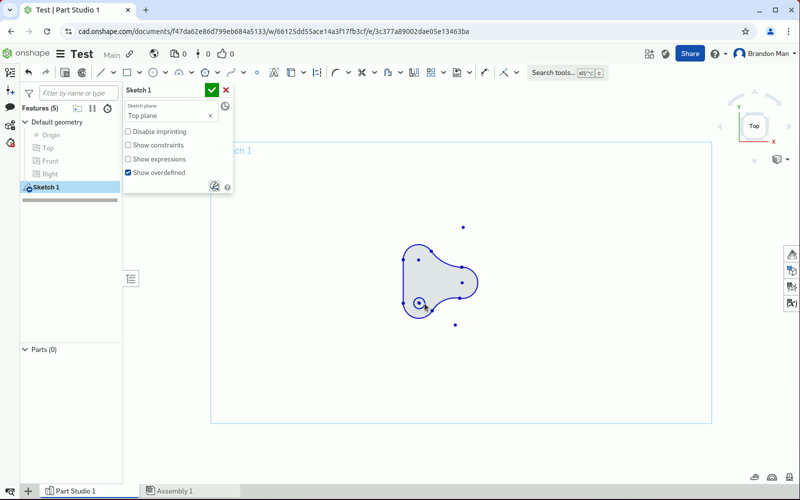
key_down(shift)
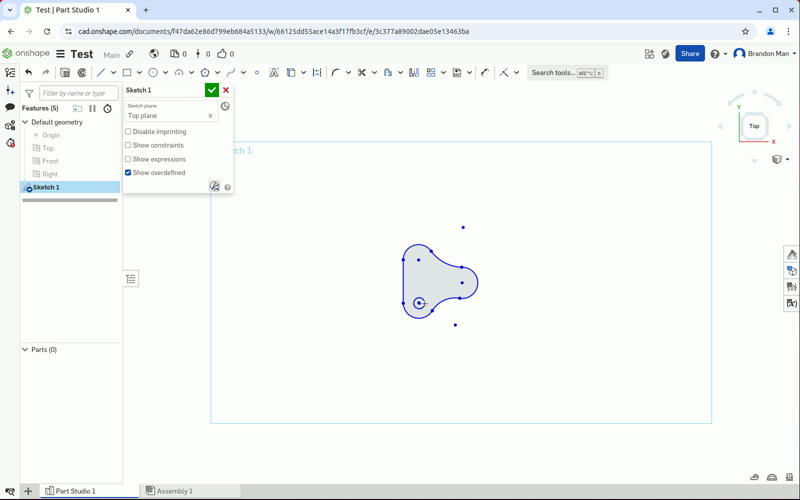
mouse_move(419, 259)
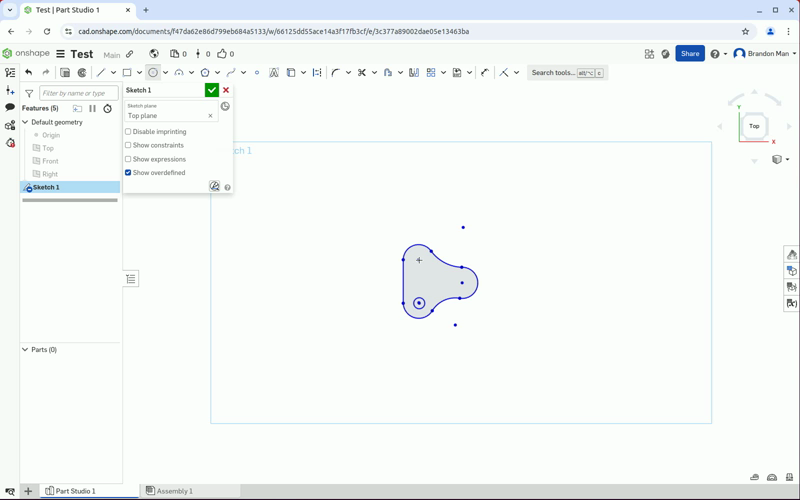
click(419, 259)
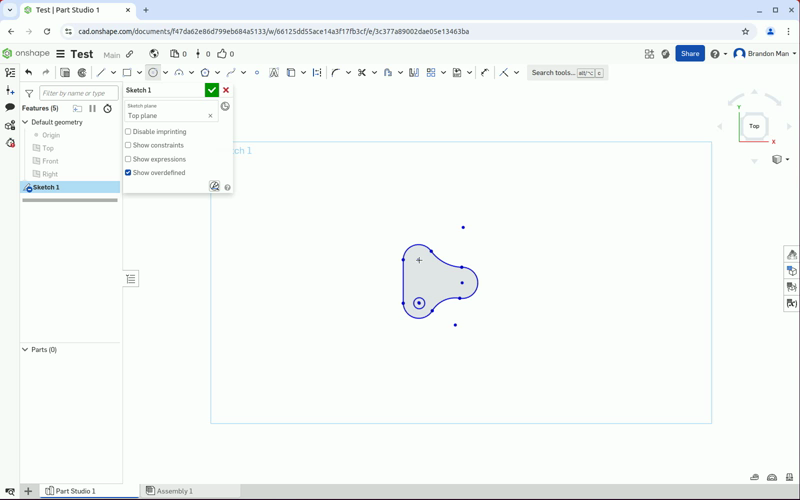
key_up(shift)
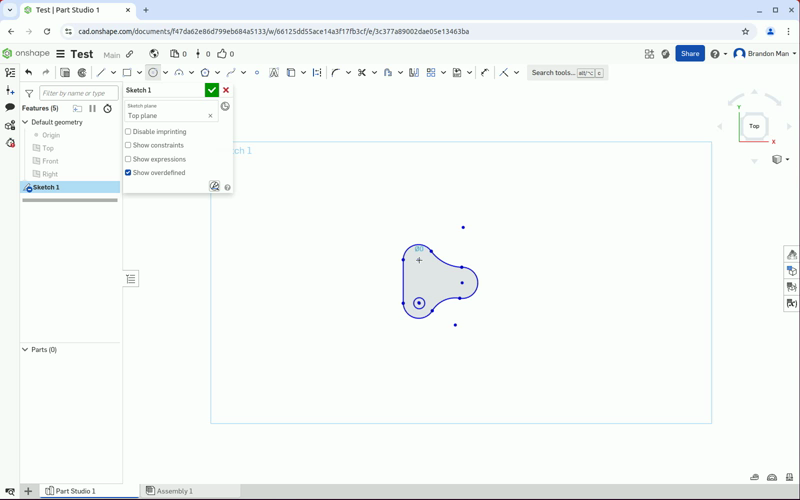
mouse_move(424, 259)
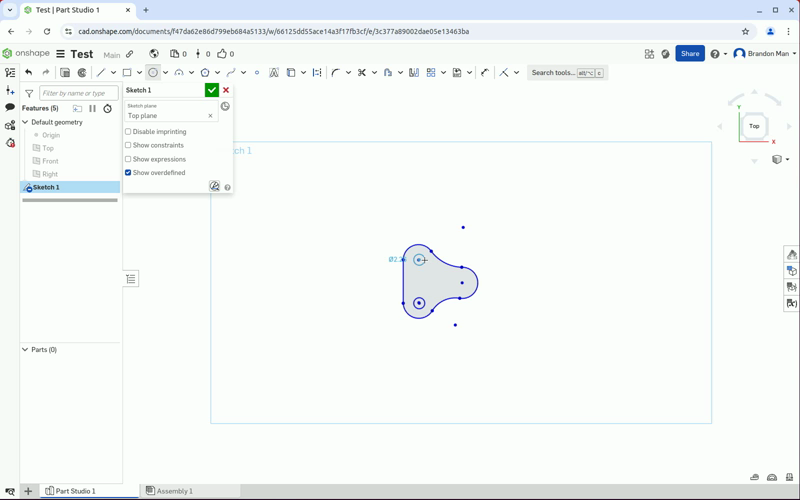
click(424, 259)
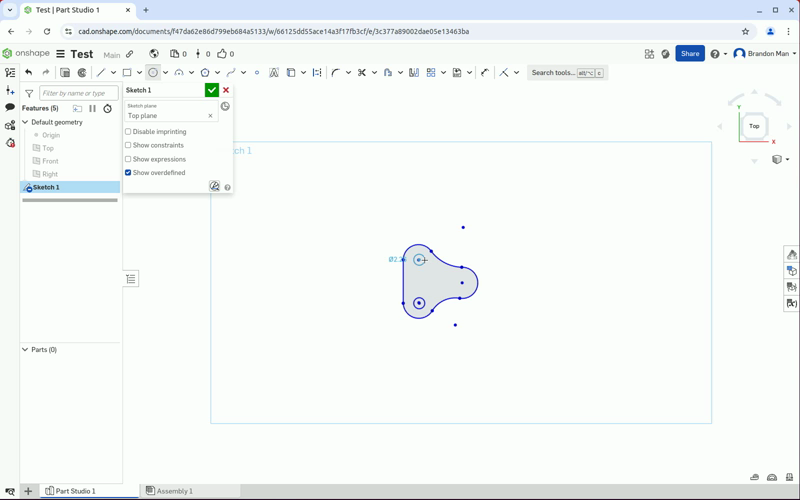
key(esc)
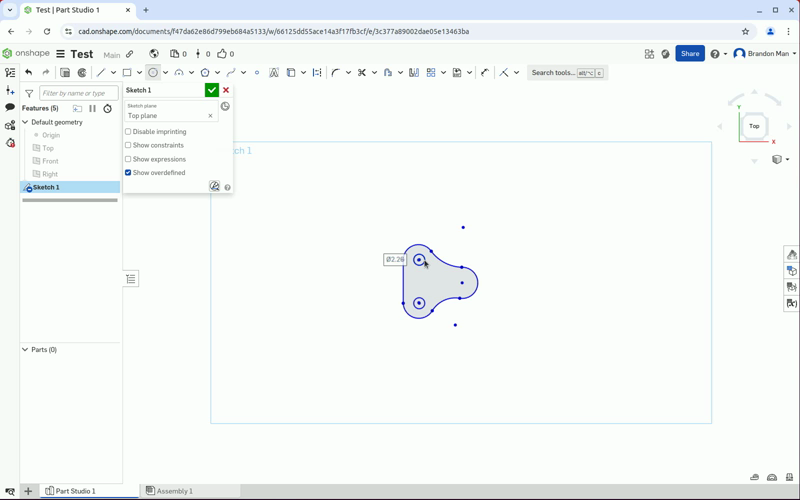
key(c)
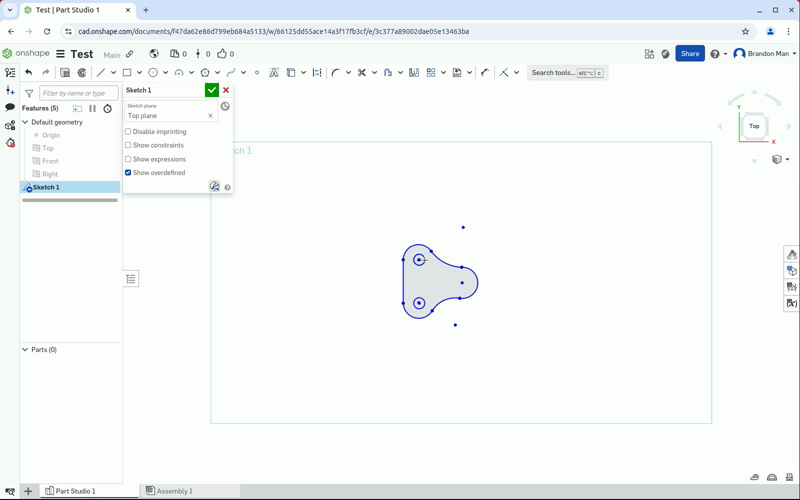
key_down(shift)
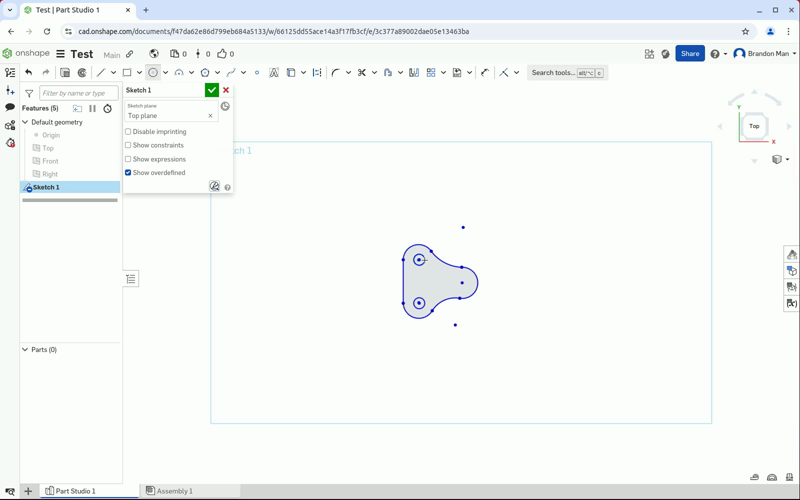
mouse_move(461, 282)
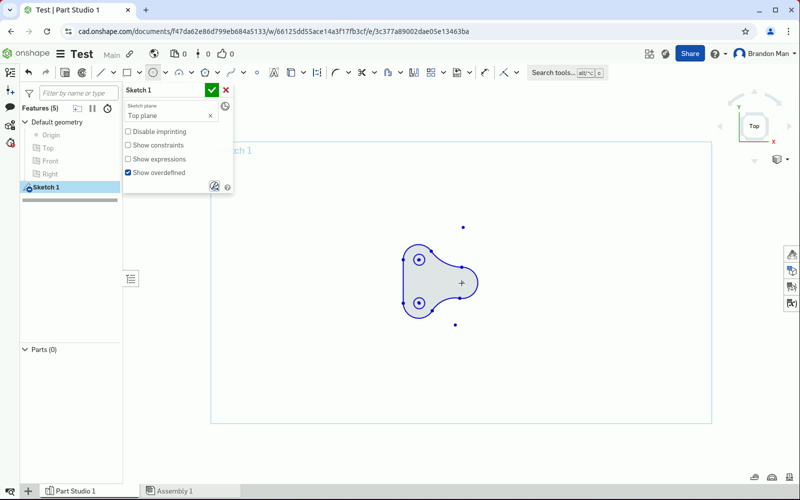
click(461, 282)
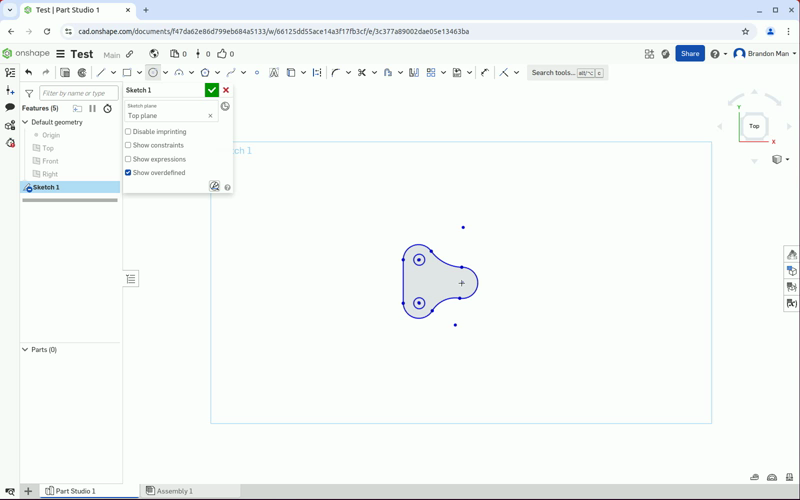
key_up(shift)
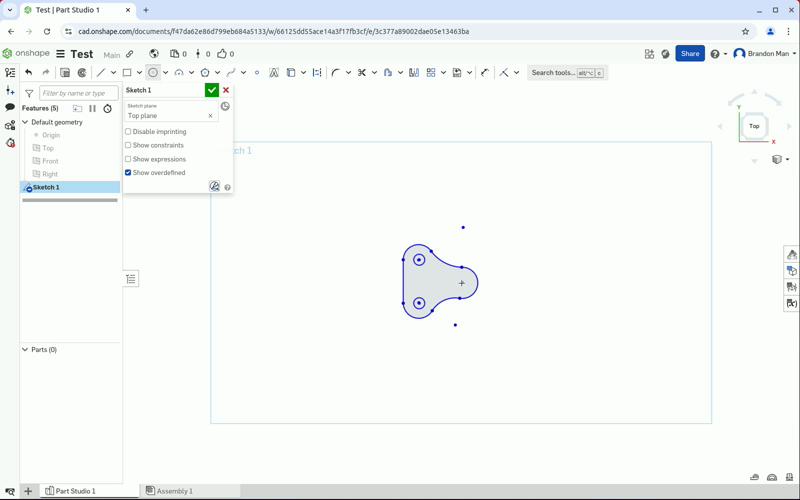
mouse_move(467, 282)
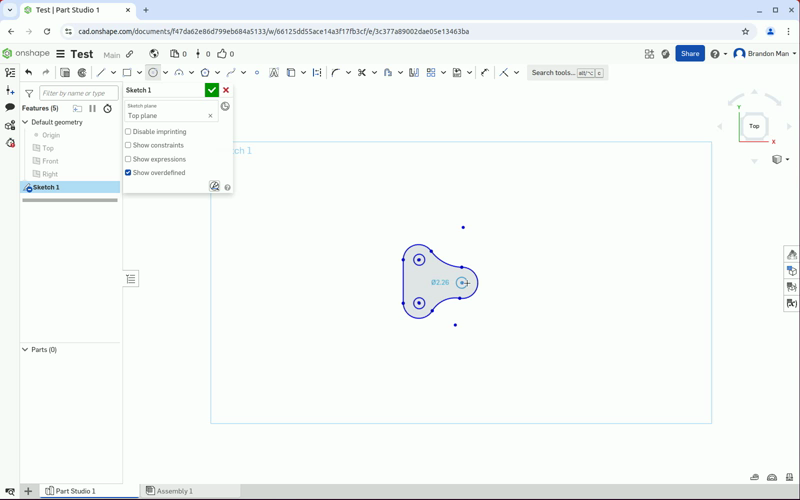
click(467, 282)
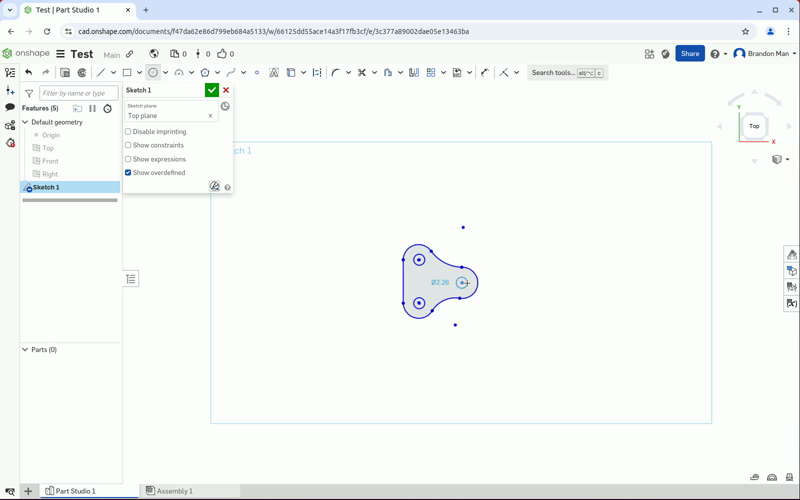
key(esc)
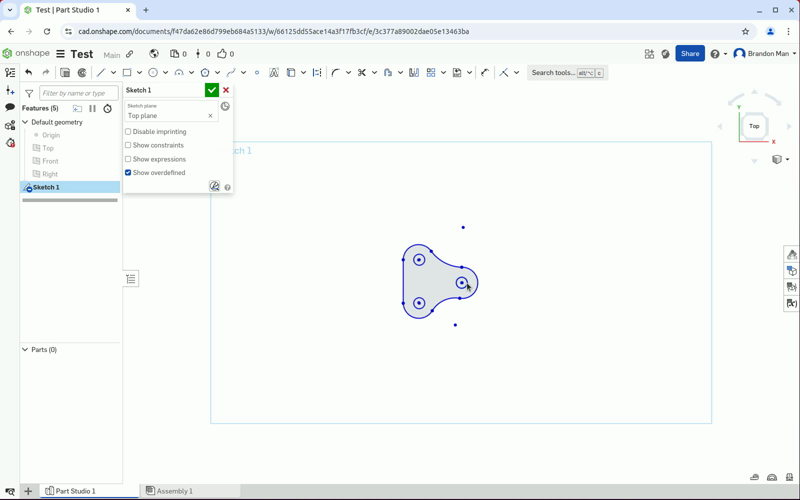
mouse_move(458, 290)
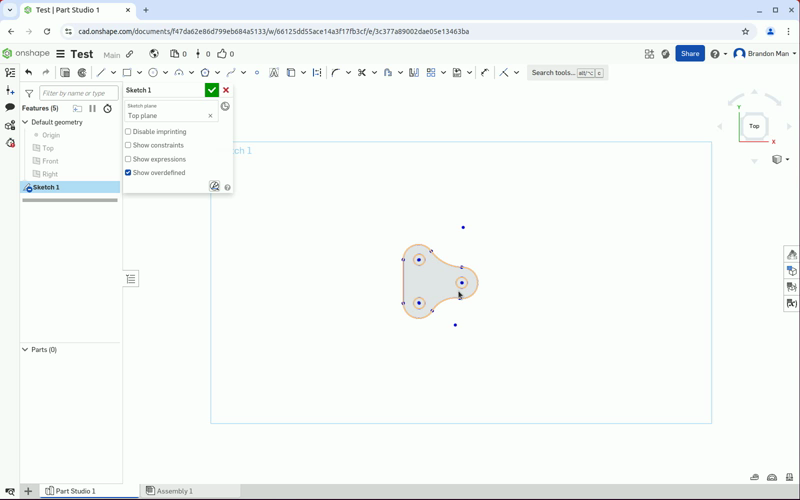
click(458, 290)
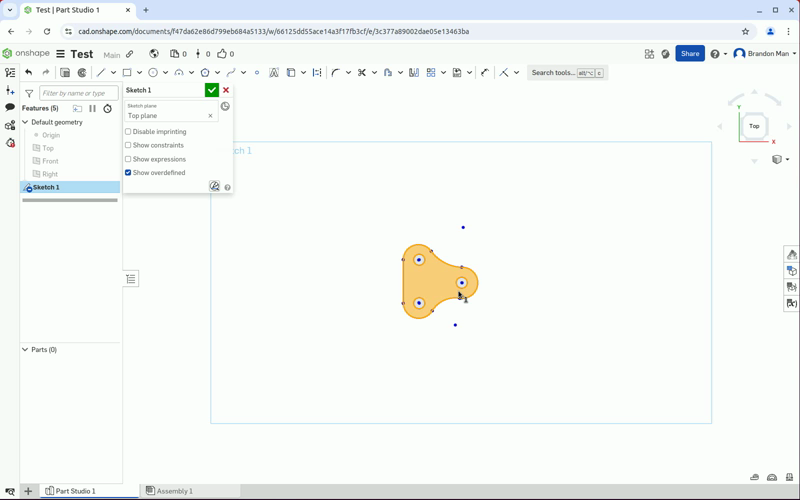
mouse_move(73, 352)
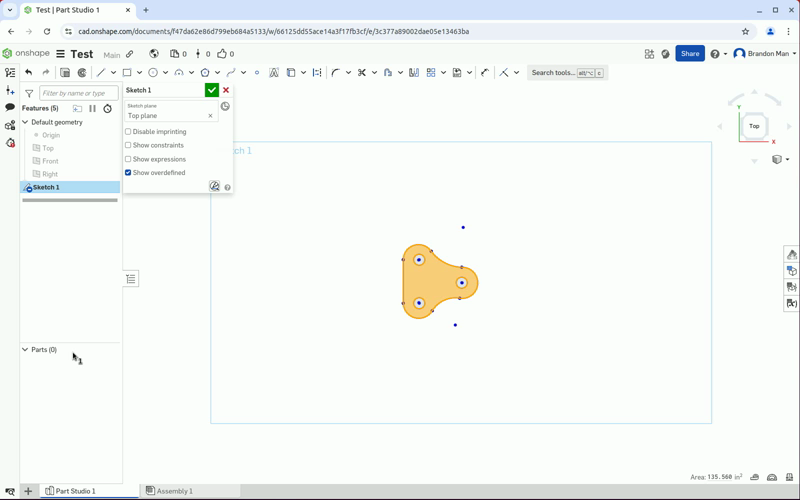
key(shift+y)
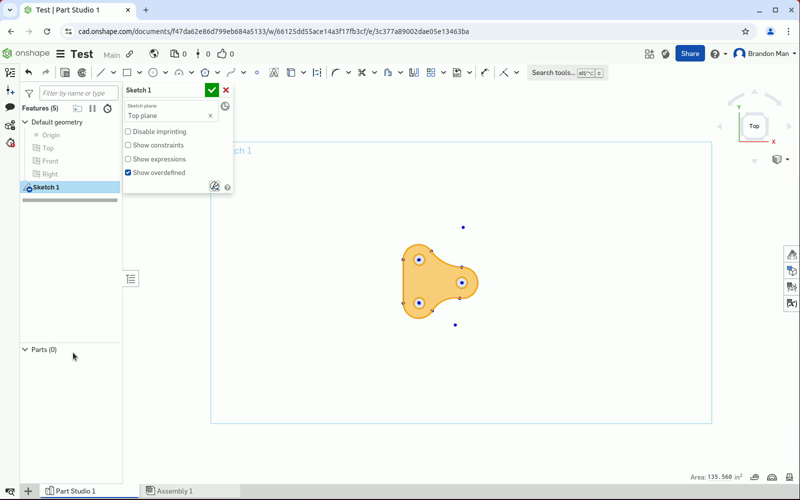
key(shift+e)
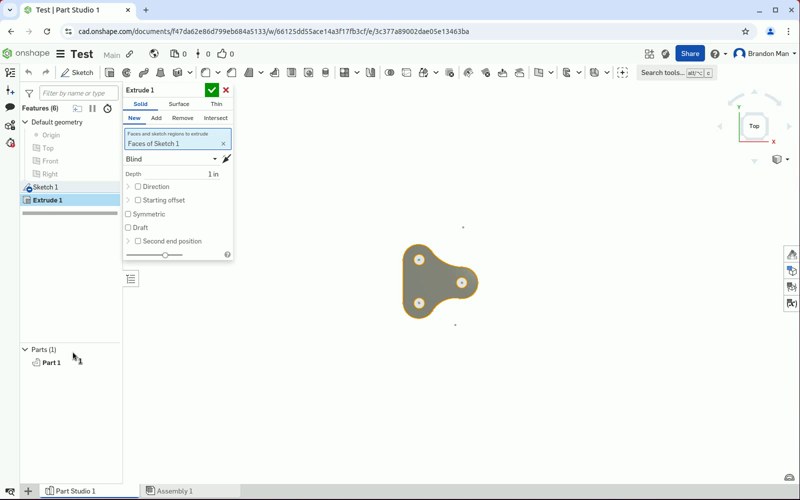
mouse_move(143, 106)
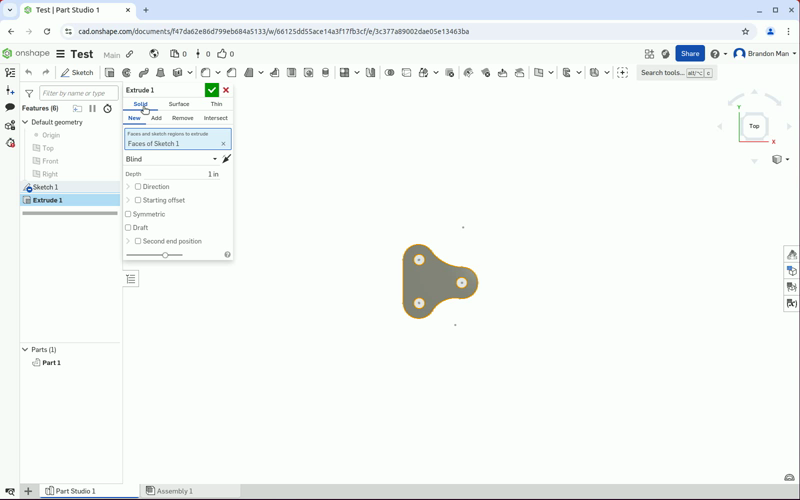
click(143, 106)
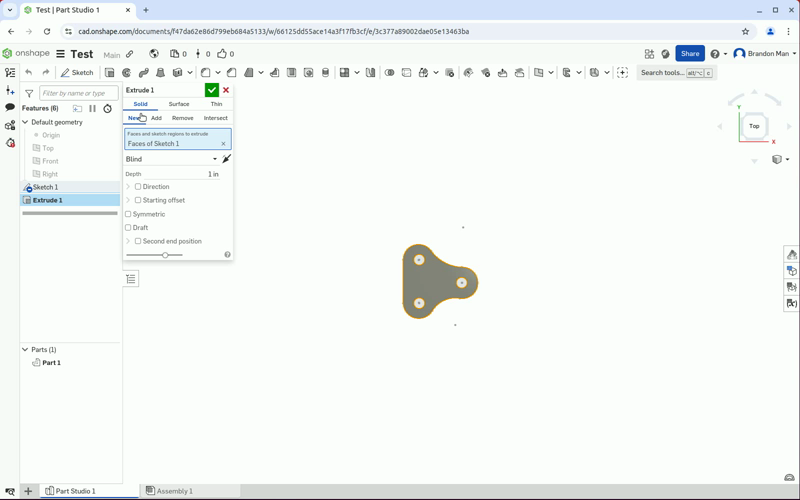
mouse_move(137, 120)
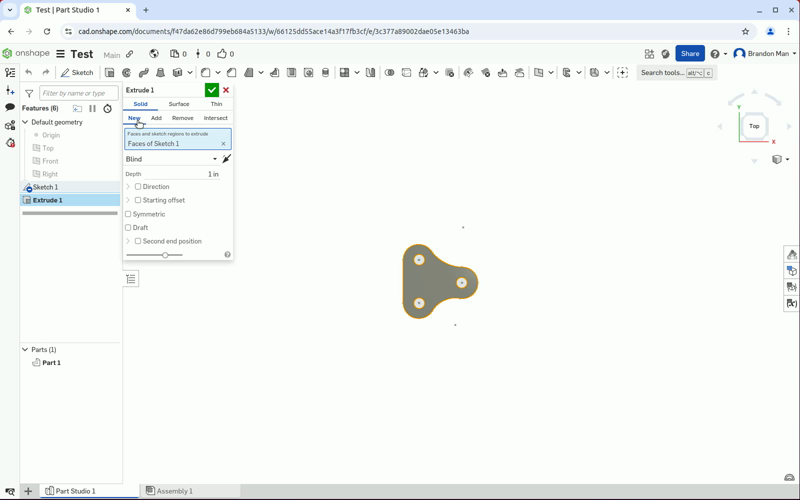
click(137, 120)
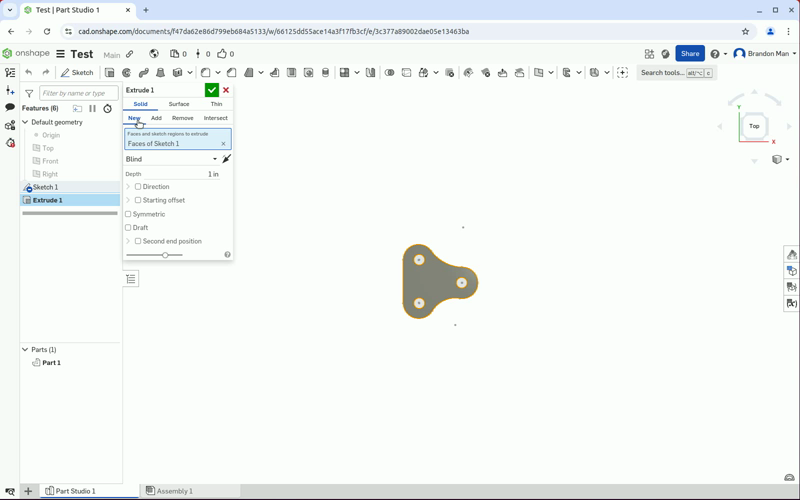
key(tab, 4)
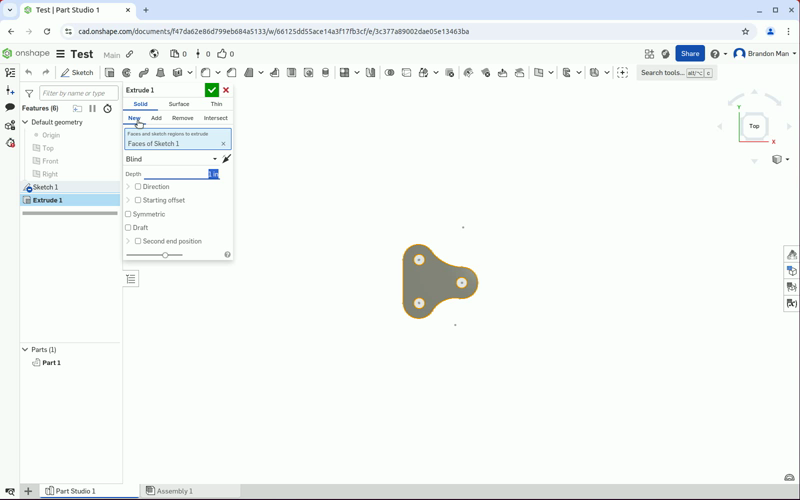
text(1.685)
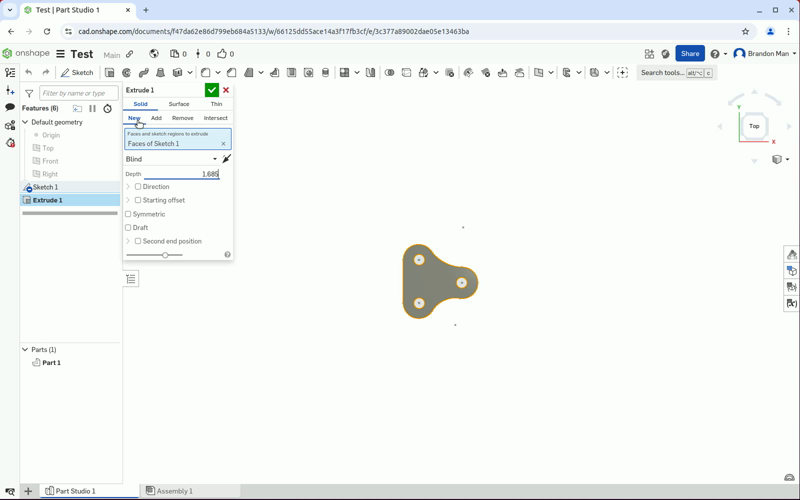
key(enter)
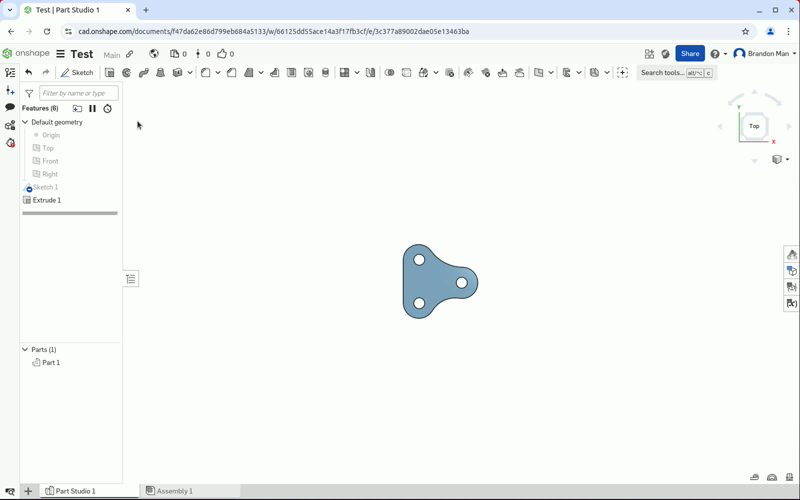
key(shift+h)
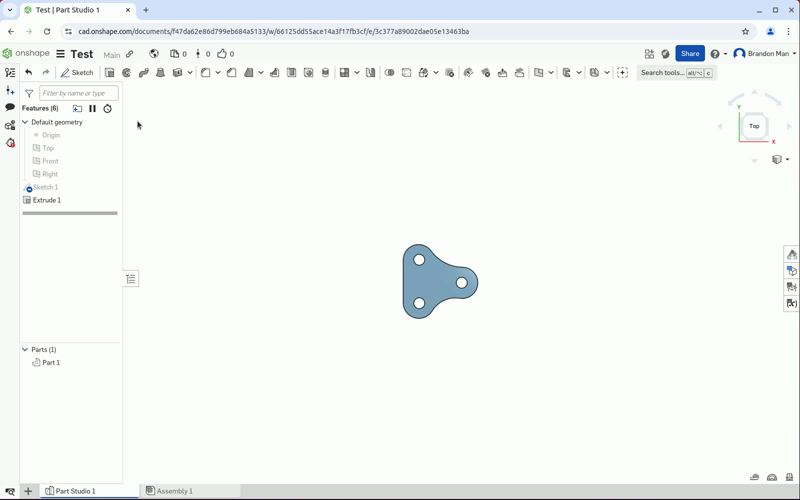
key(shift+h)
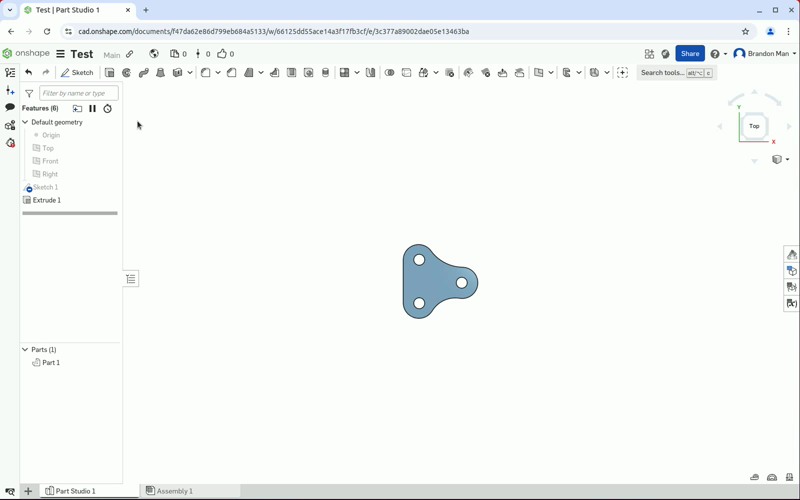
mouse_move(73, 189)
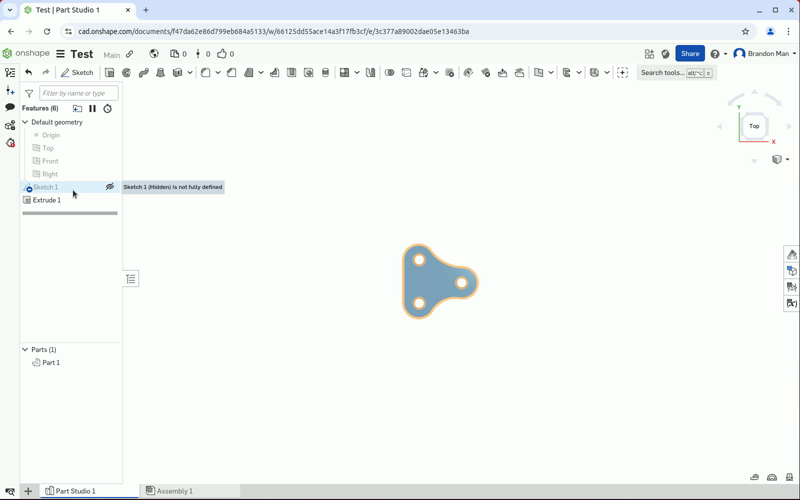
click(73, 189)
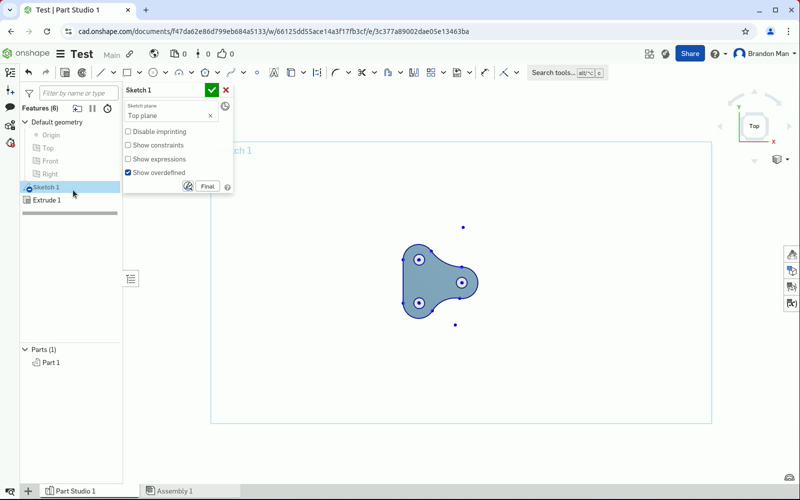
mouse_move(229, 92)
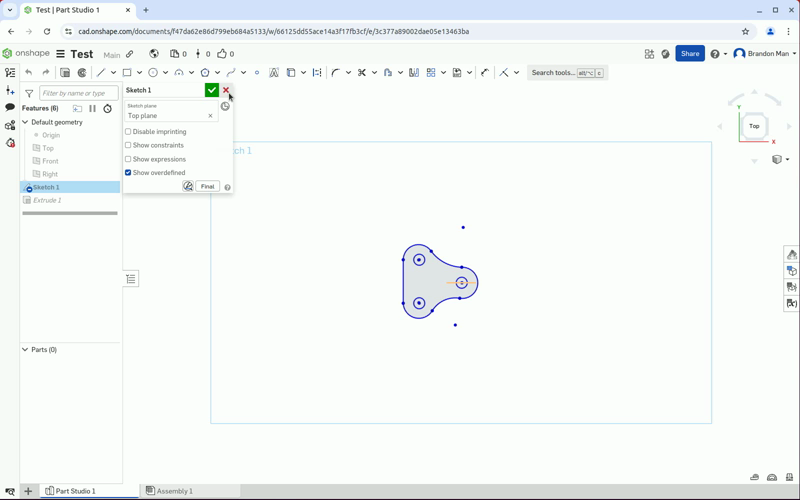
click(229, 92)
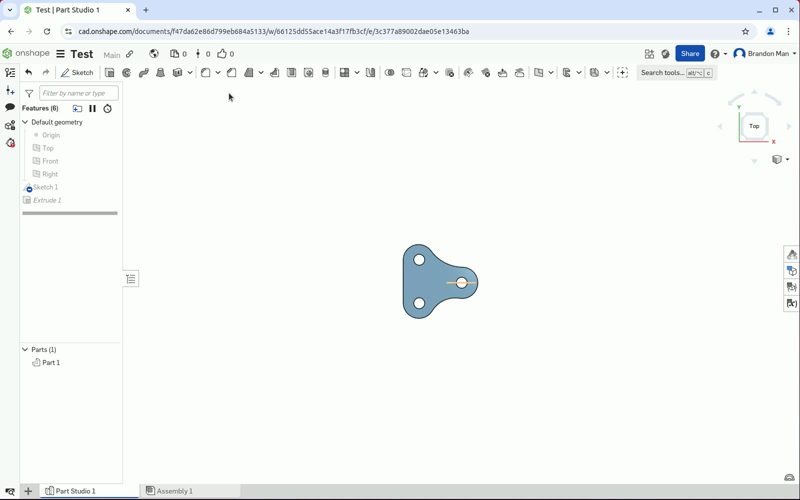
mouse_move(73, 352)
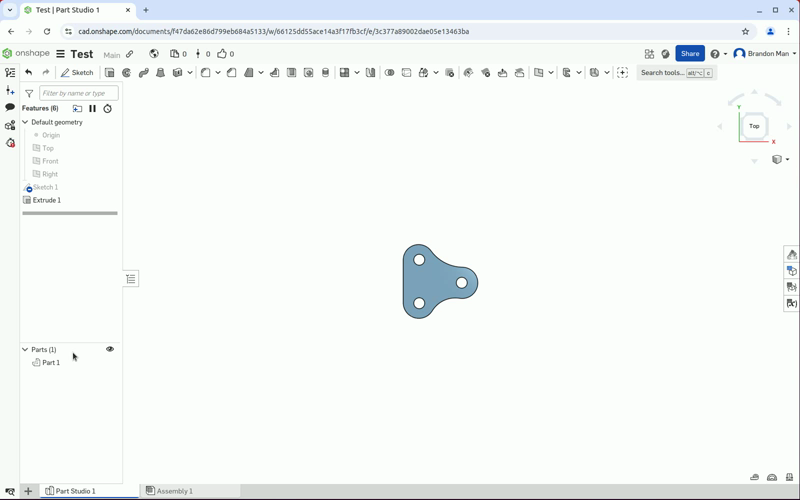
key(y)
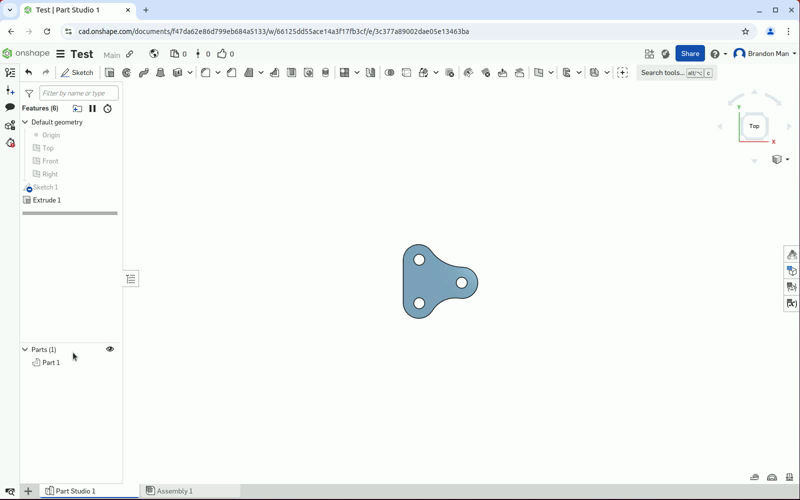
key(shift+p)
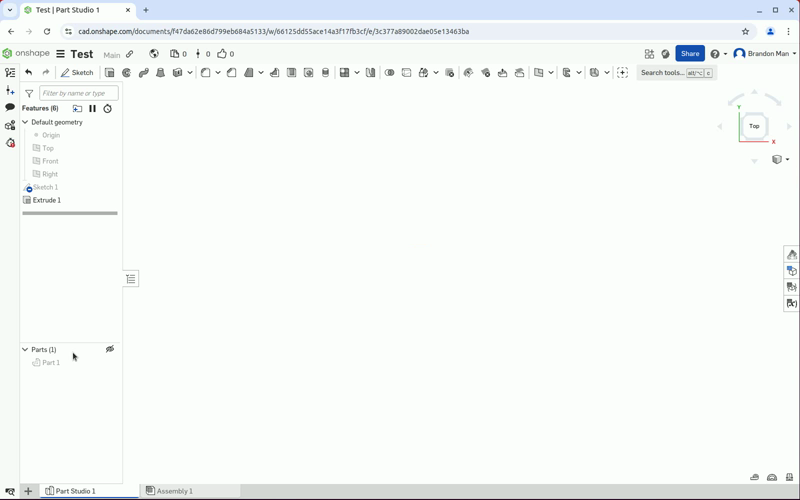
key(space)
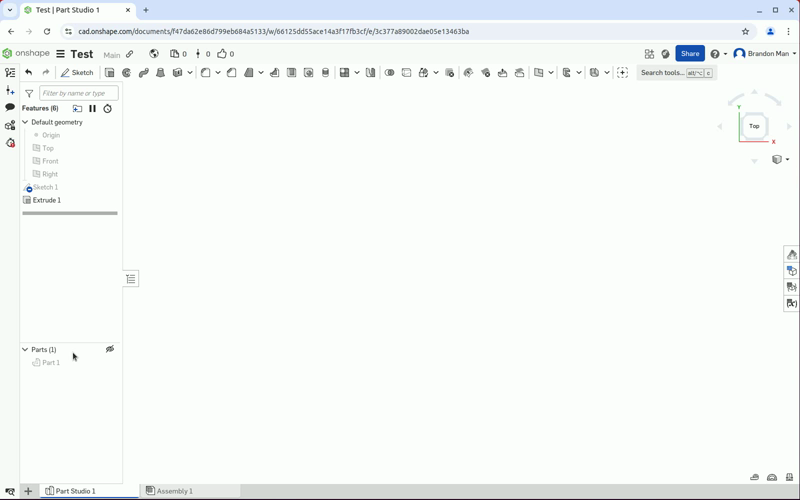
key_down(shift)
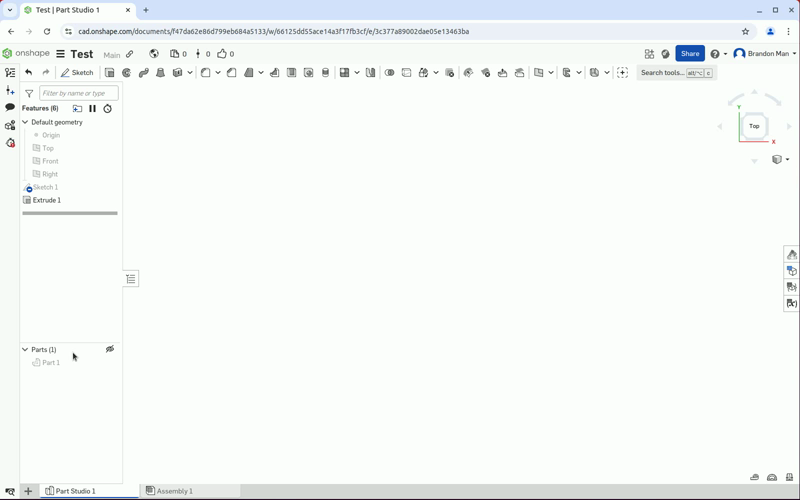
key(up)
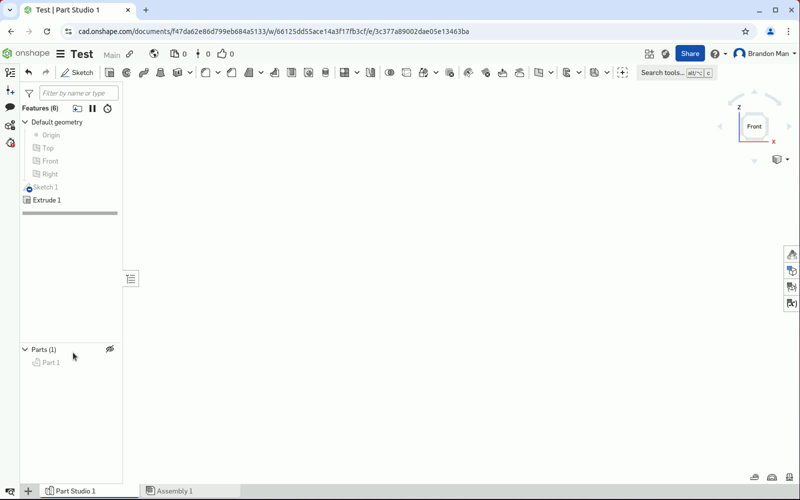
key_up(shift)
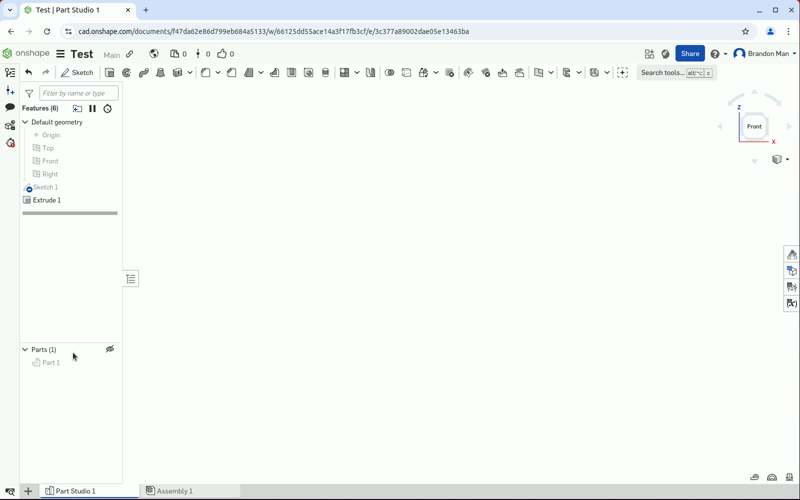
mouse_move(73, 352)
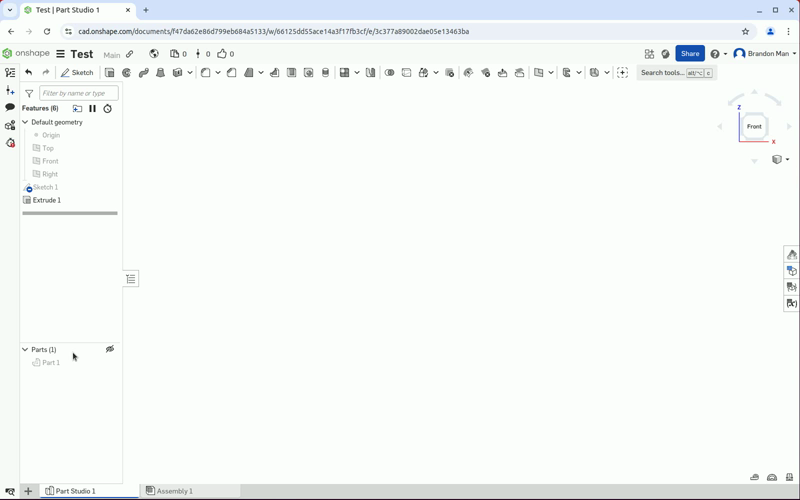
key(shift+y)
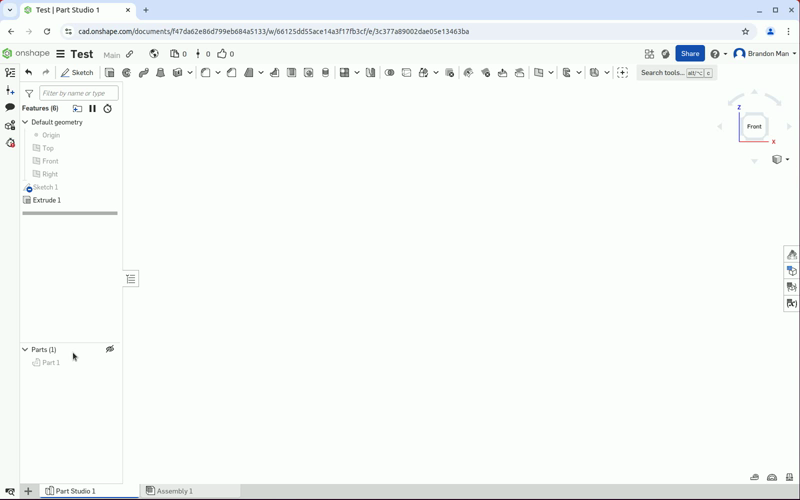
key(shift+s)
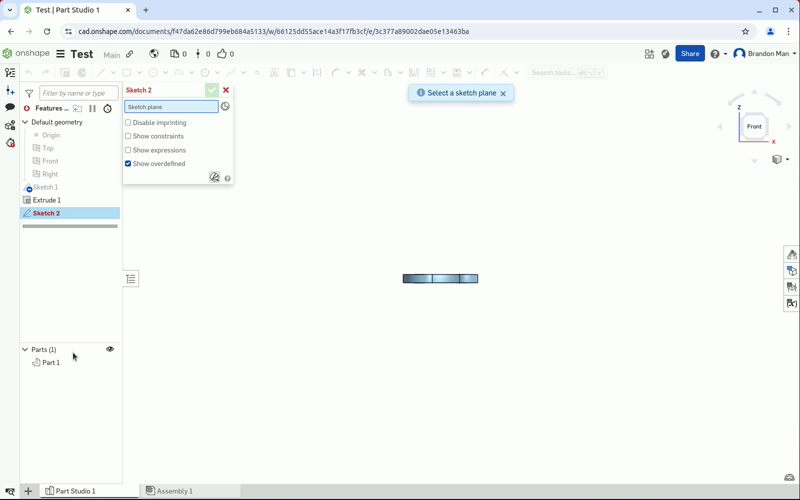
mouse_move(73, 163)
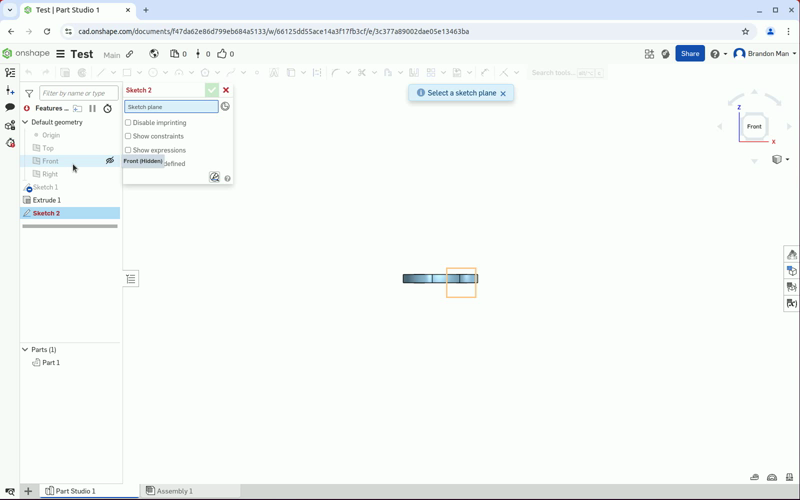
click(73, 163)
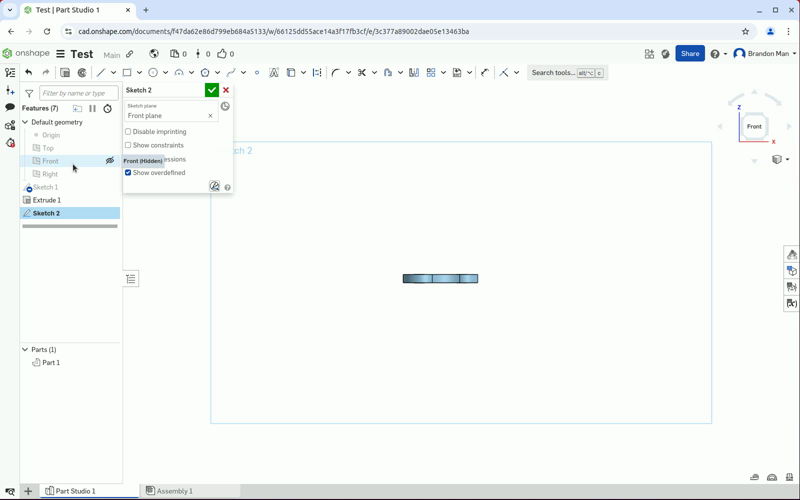
mouse_move(73, 352)
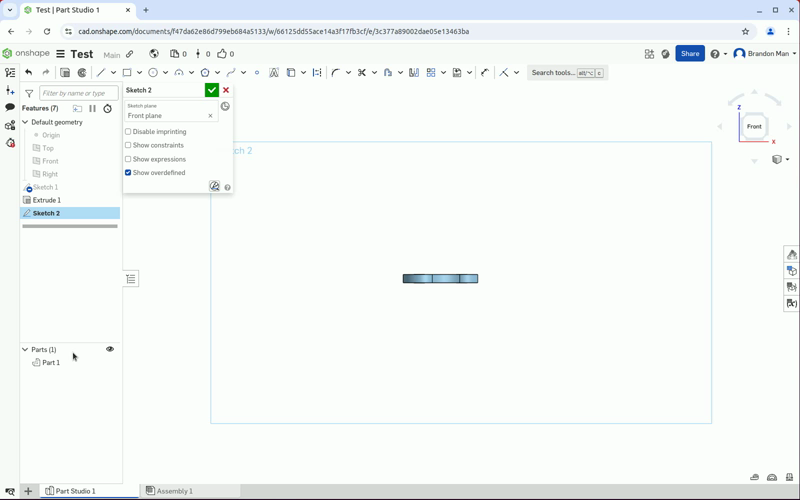
key(y)
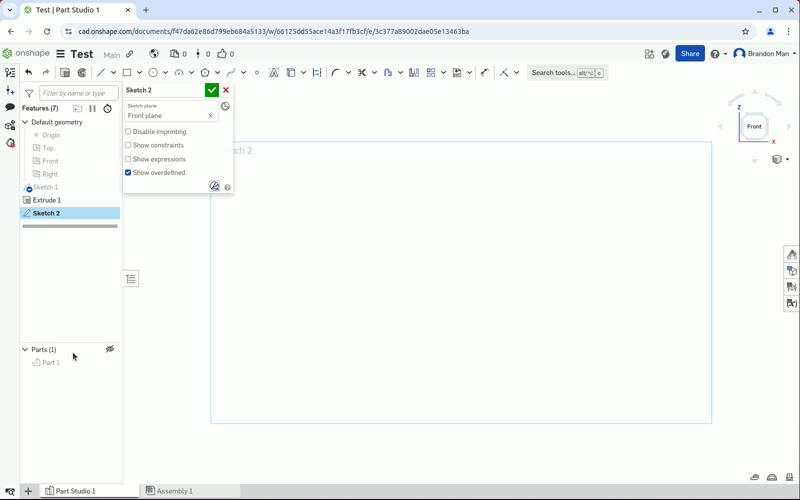
key(l)
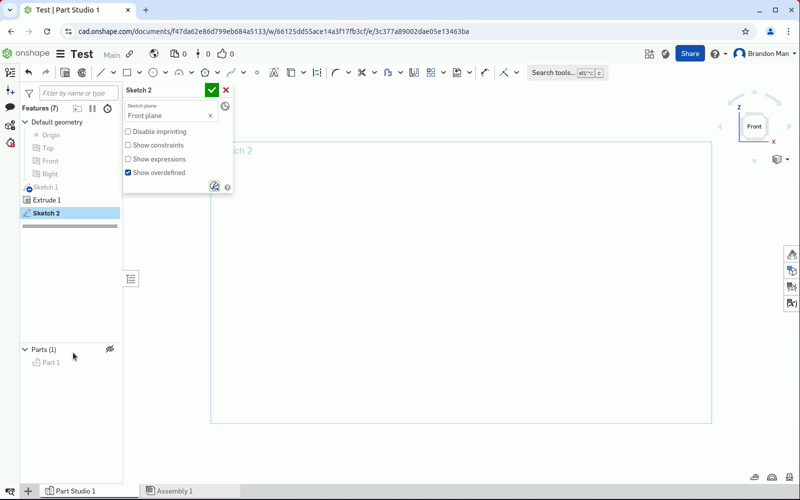
key_down(shift)
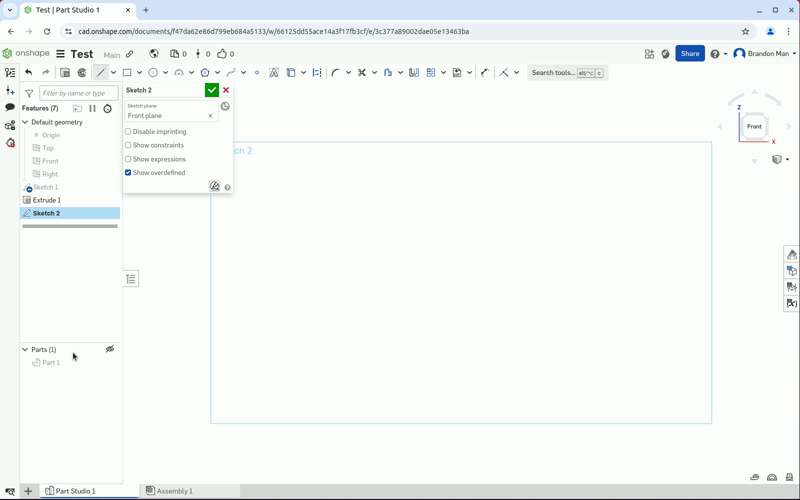
mouse_move(366, 282)
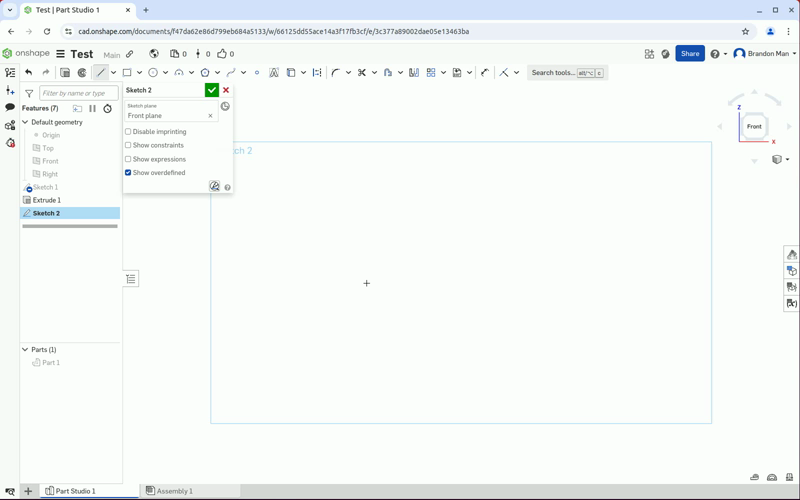
click(366, 282)
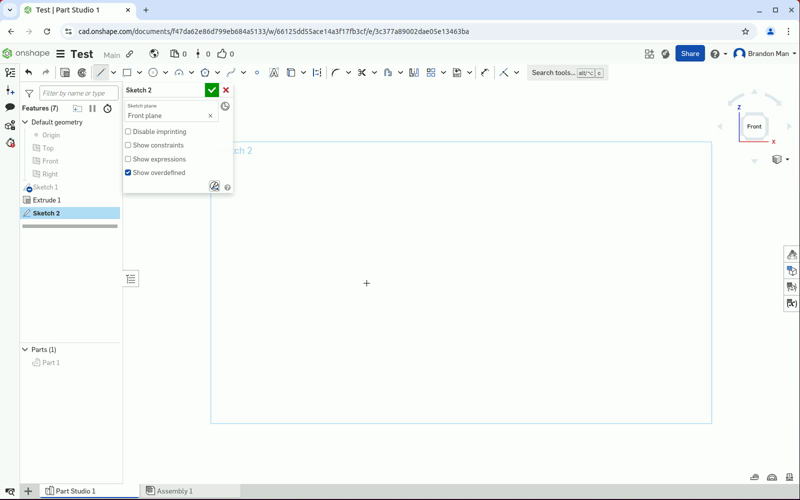
key_up(shift)
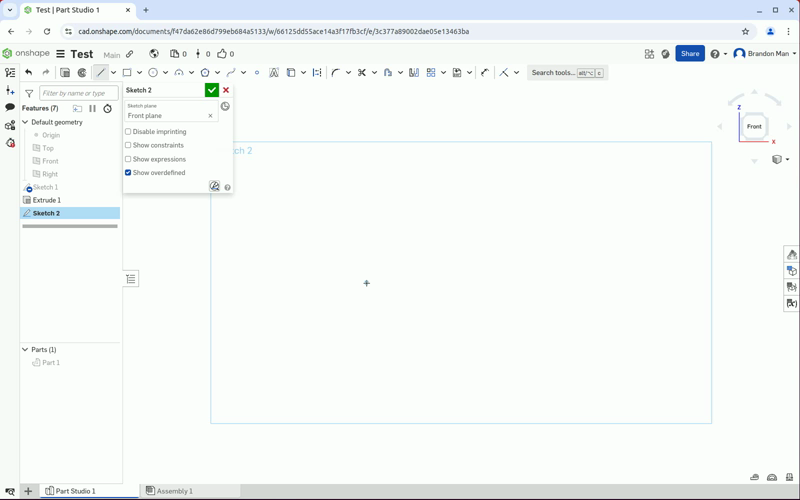
key_down(shift)
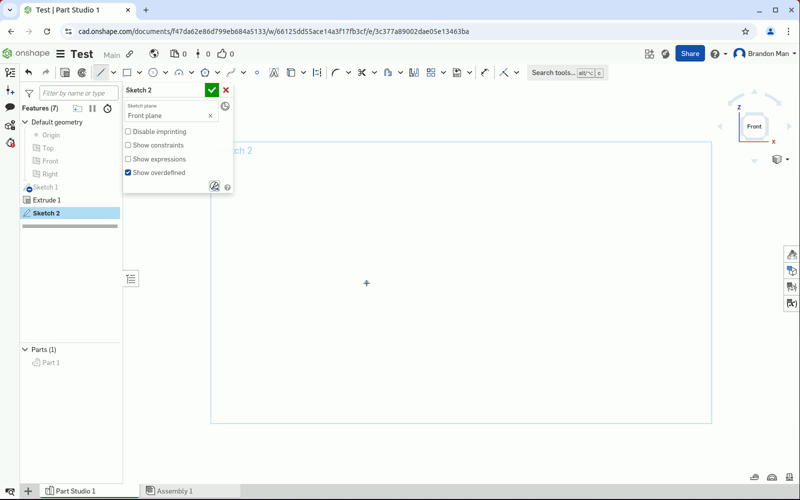
mouse_move(447, 282)
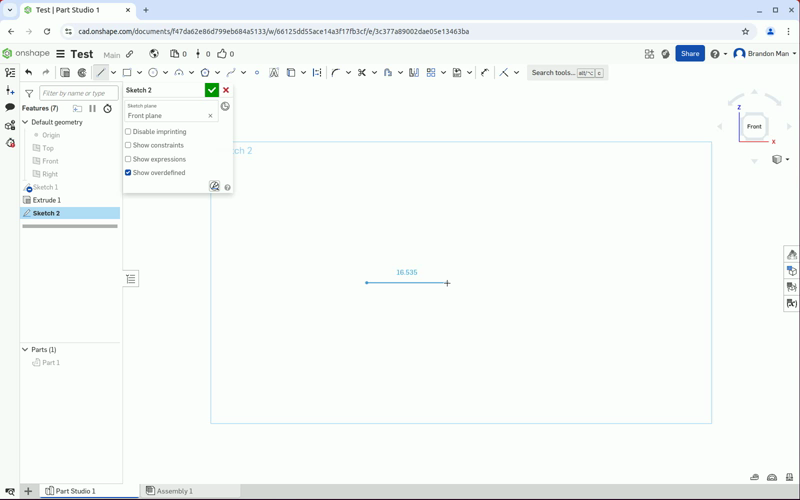
click(447, 282)
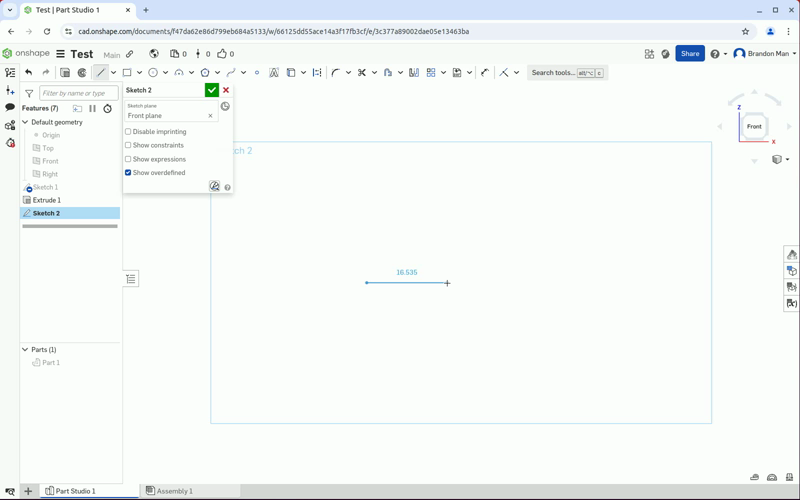
key_up(shift)
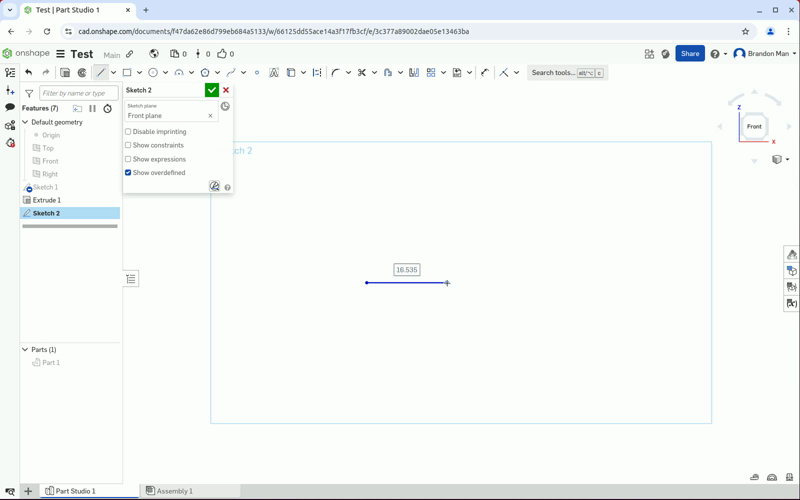
key_down(shift)
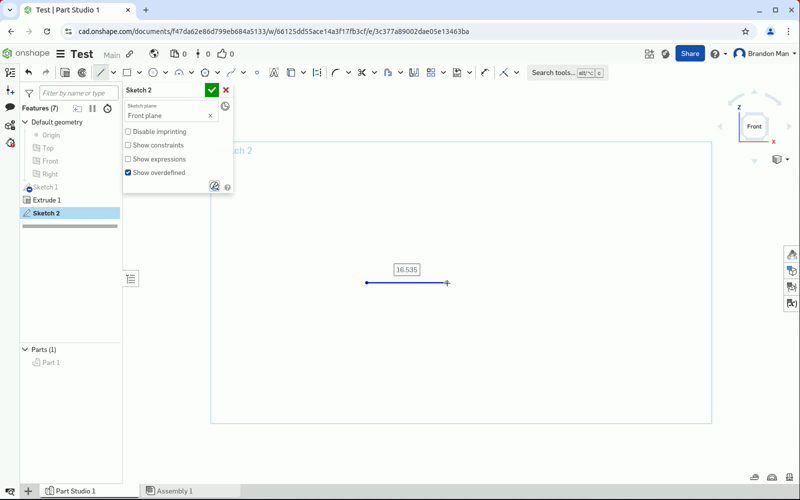
mouse_move(477, 282)
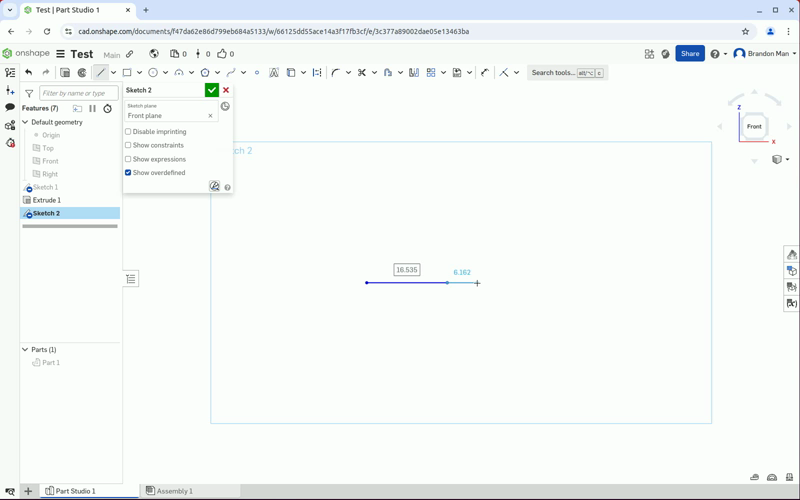
mouse_move(447, 274)
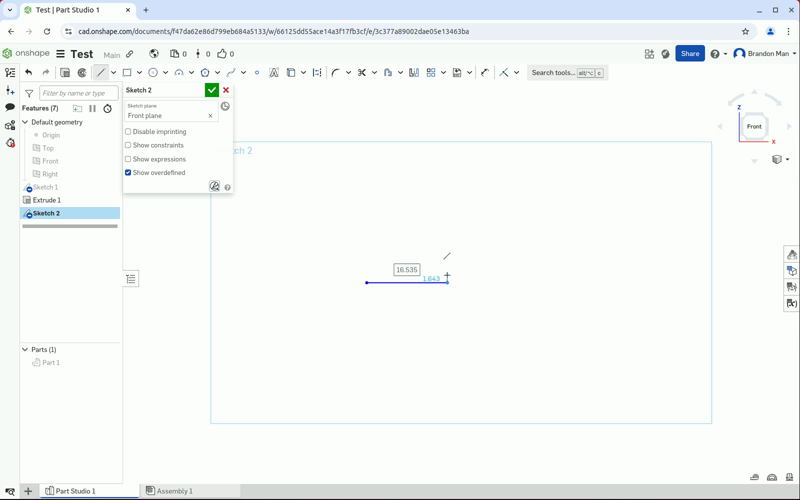
click(447, 274)
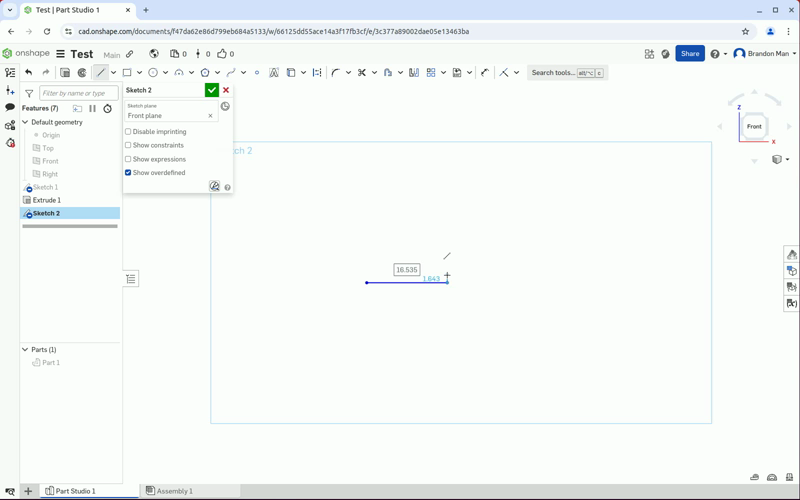
key_up(shift)
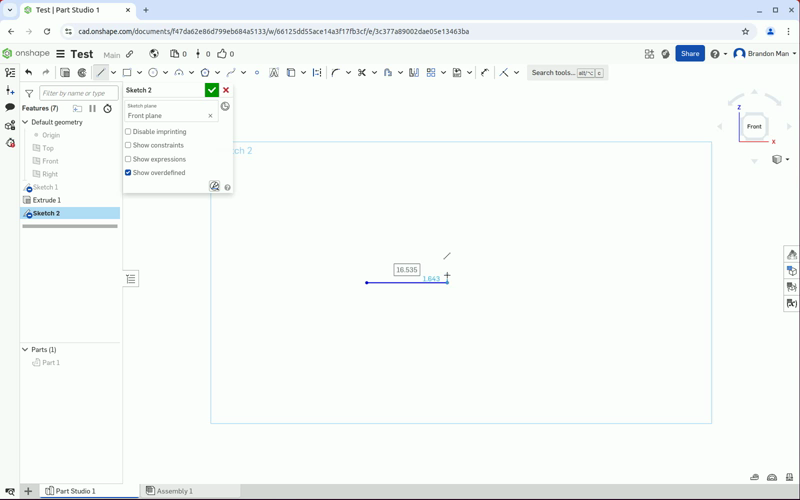
key(esc)
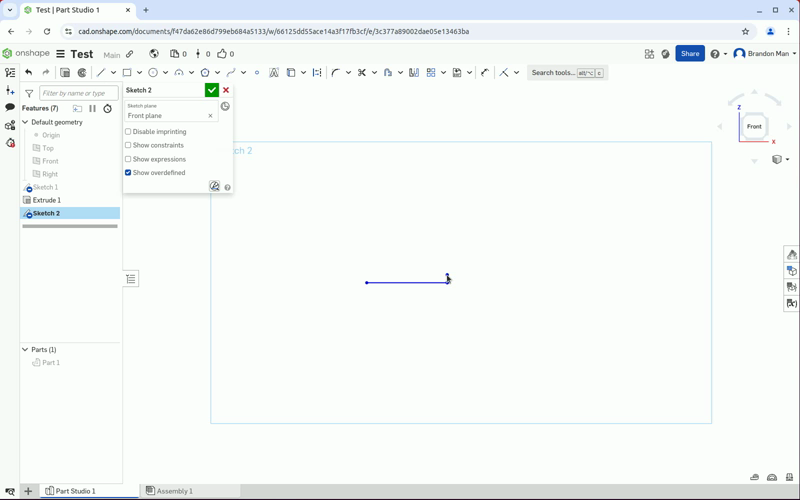
key(a)
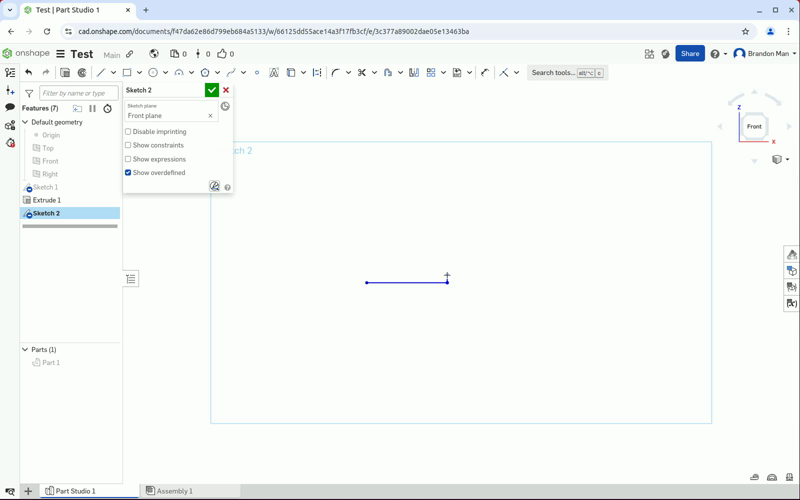
mouse_move(447, 274)
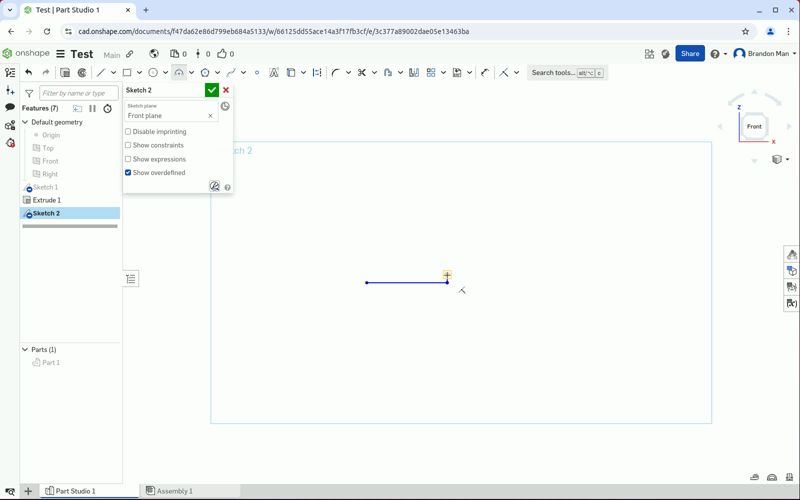
click(447, 274)
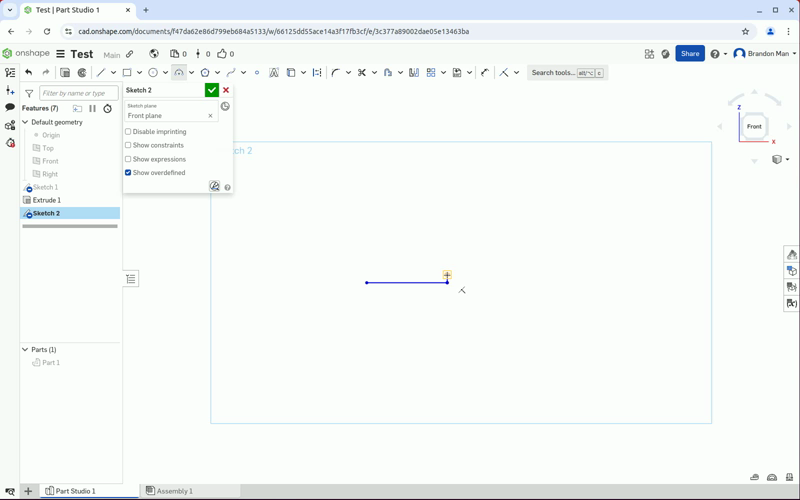
key_down(shift)
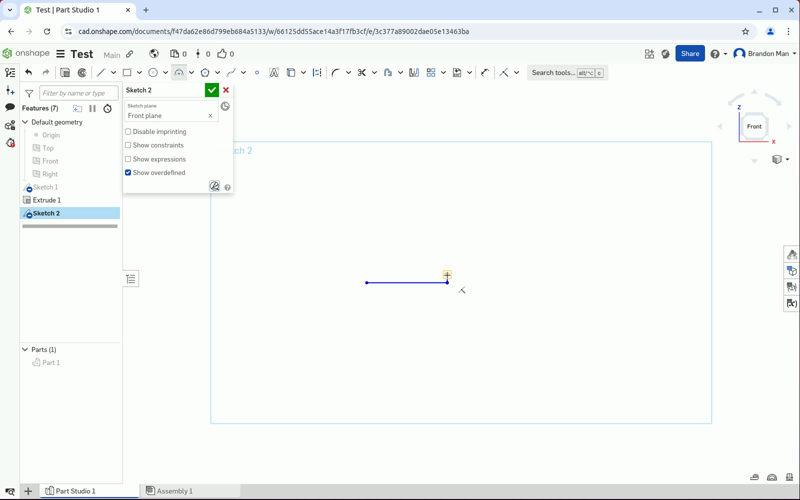
mouse_move(378, 250)
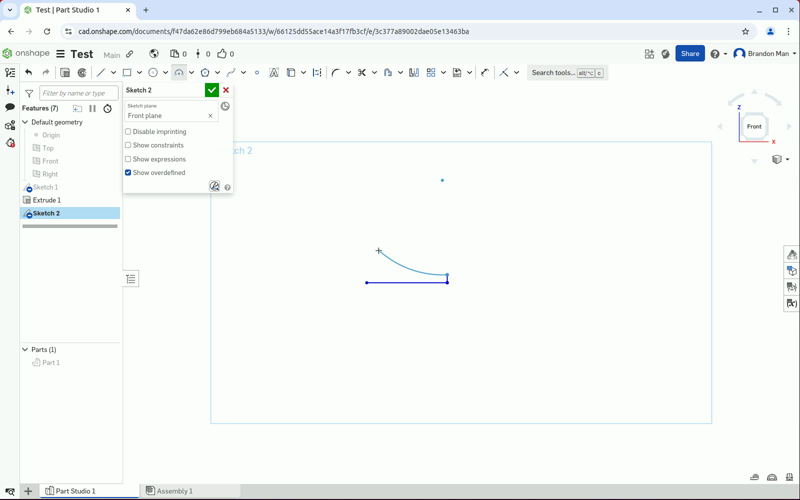
click(378, 250)
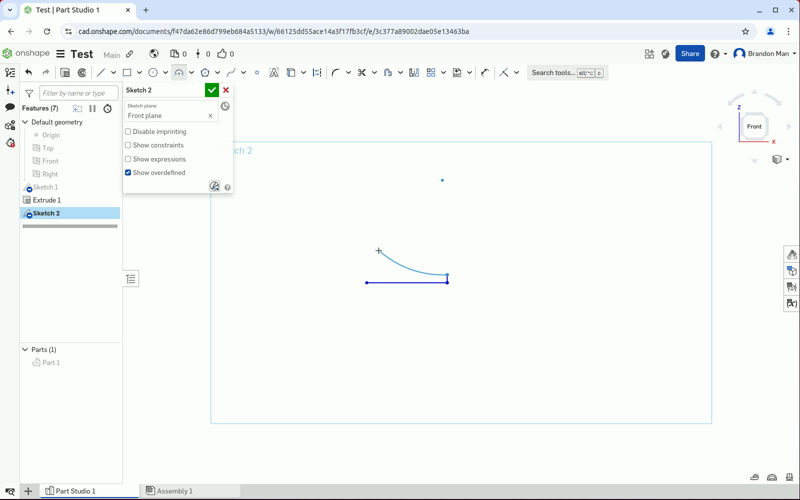
mouse_move(410, 268)
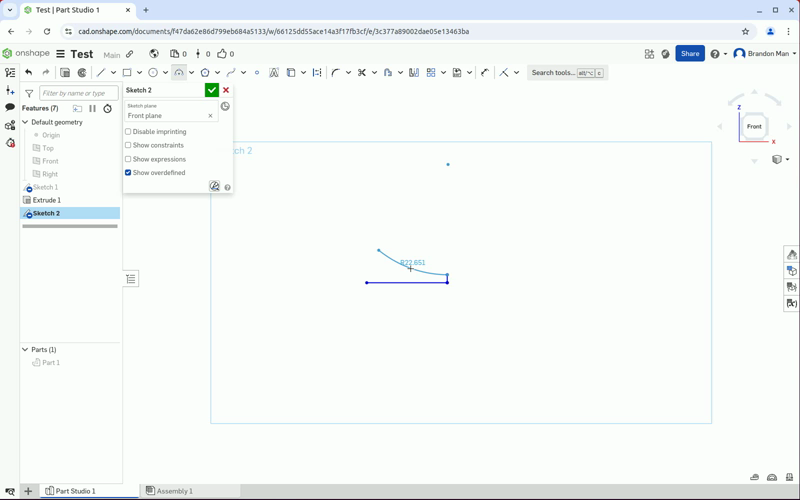
click(410, 268)
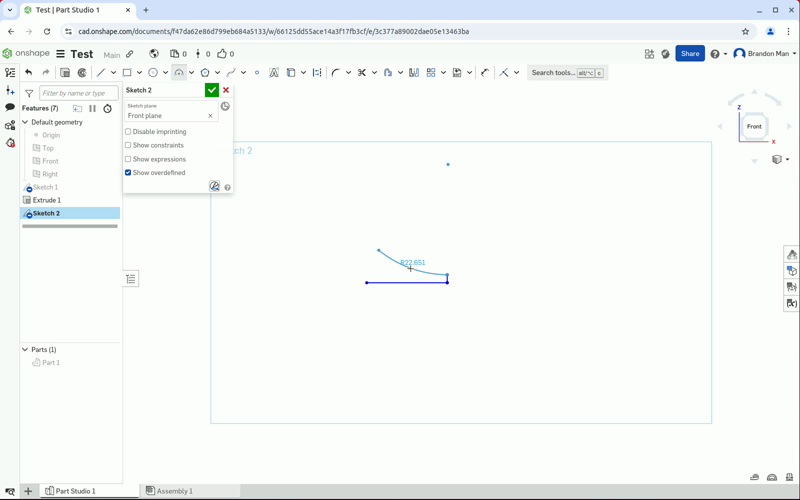
key_up(shift)
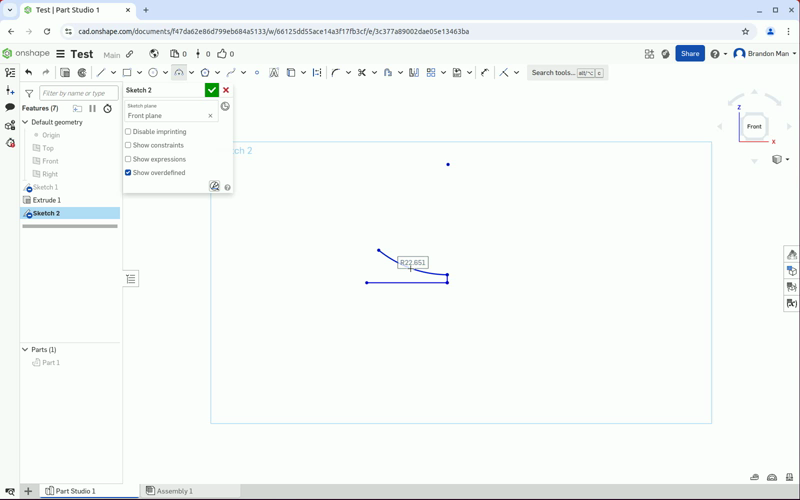
mouse_move(378, 250)
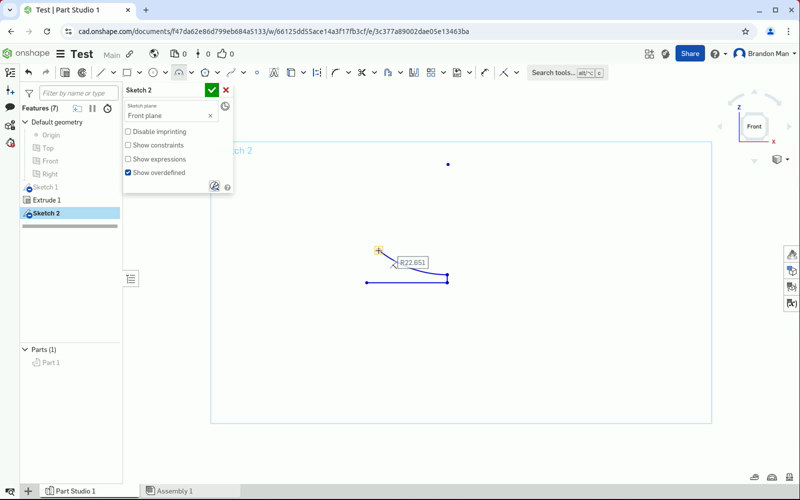
click(378, 250)
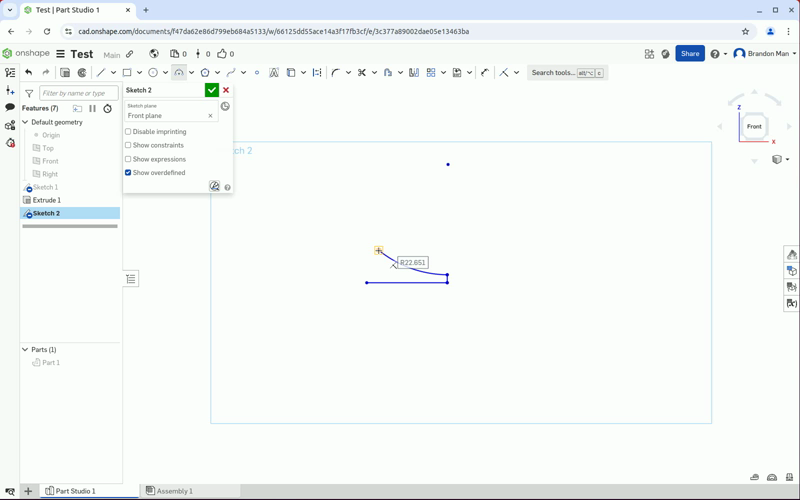
mouse_move(366, 282)
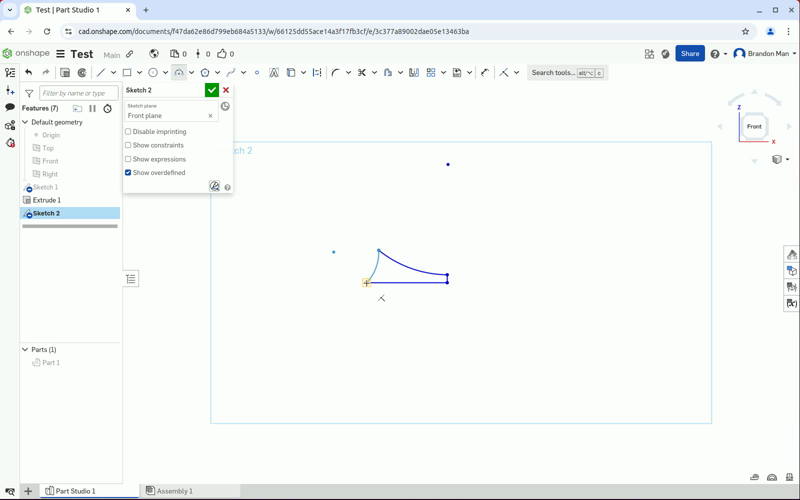
click(366, 282)
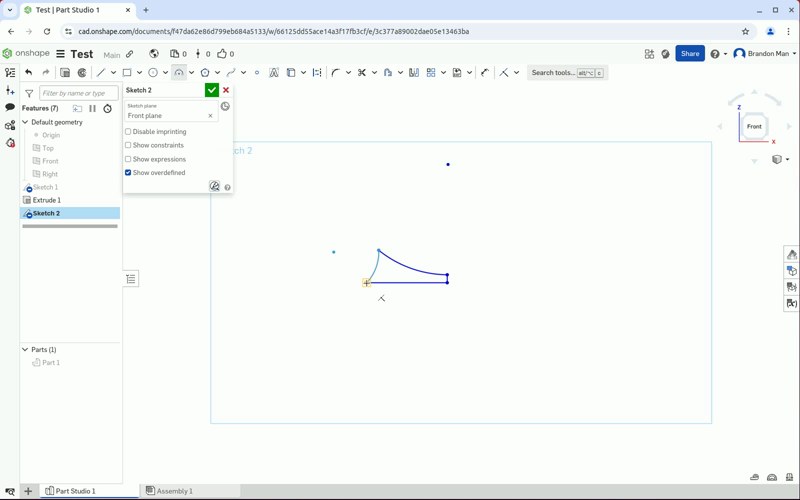
key_down(shift)
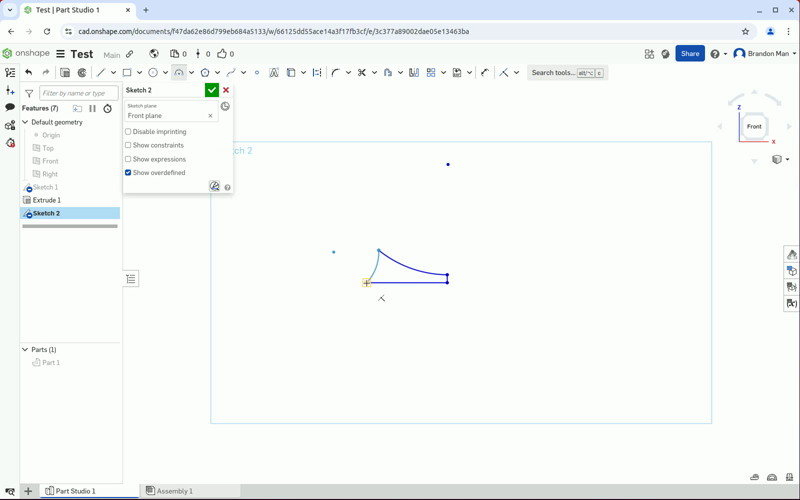
mouse_move(349, 258)
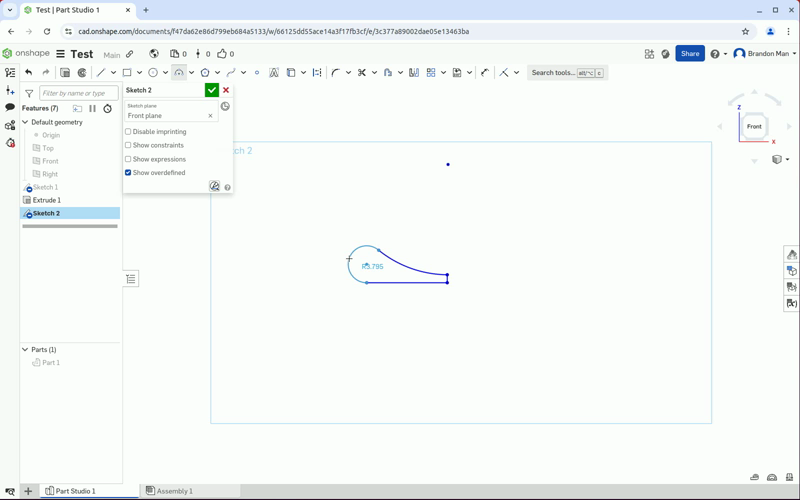
click(349, 258)
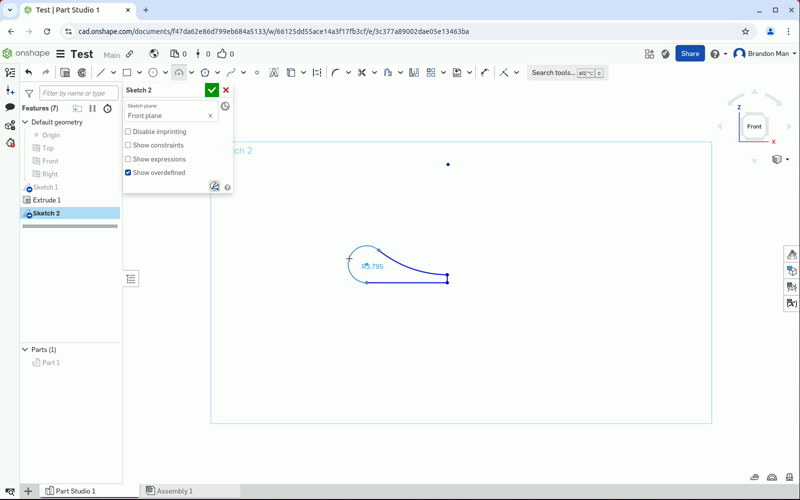
key_up(shift)
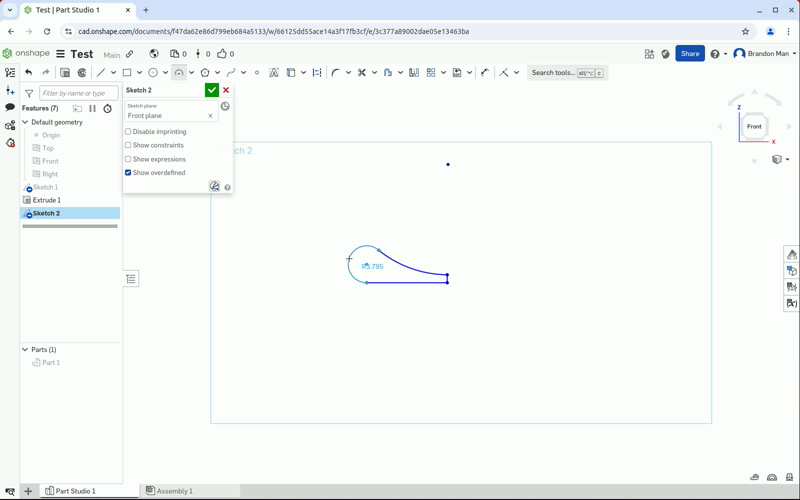
key(esc)
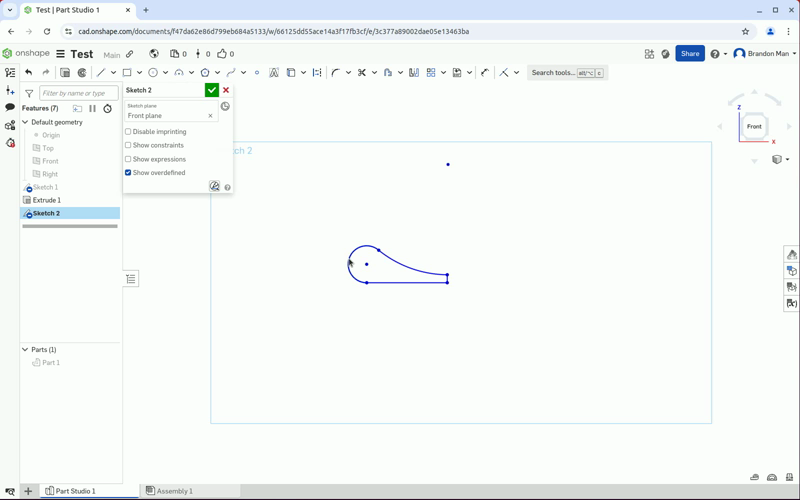
key(c)
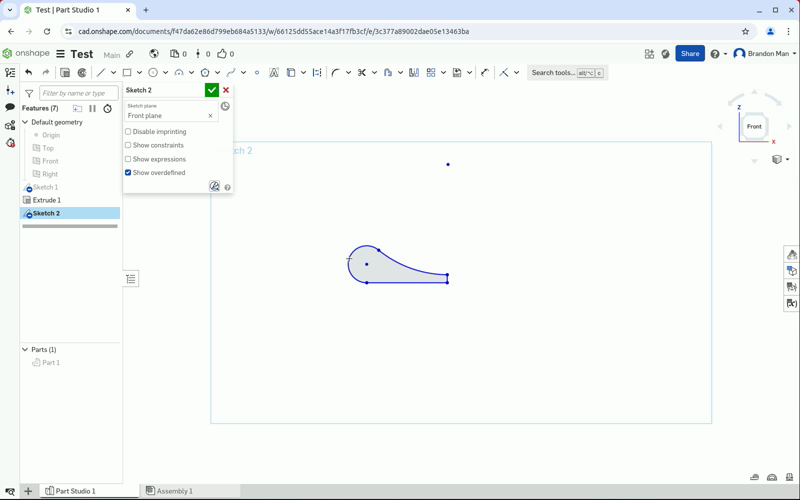
key_down(shift)
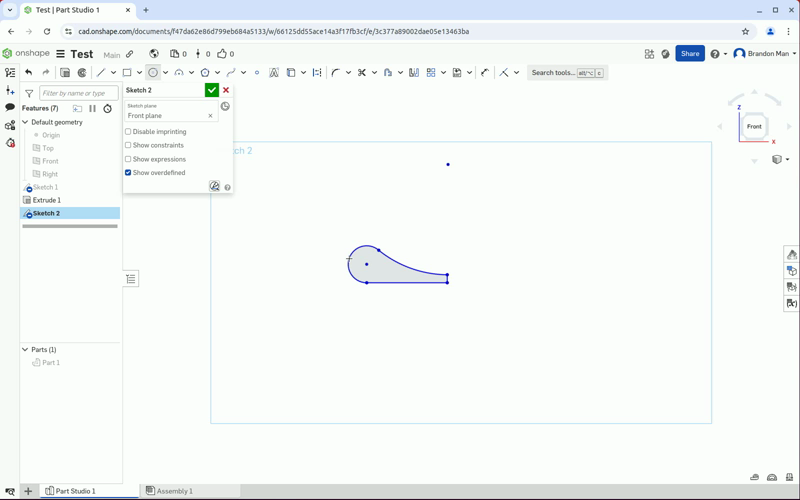
mouse_move(366, 264)
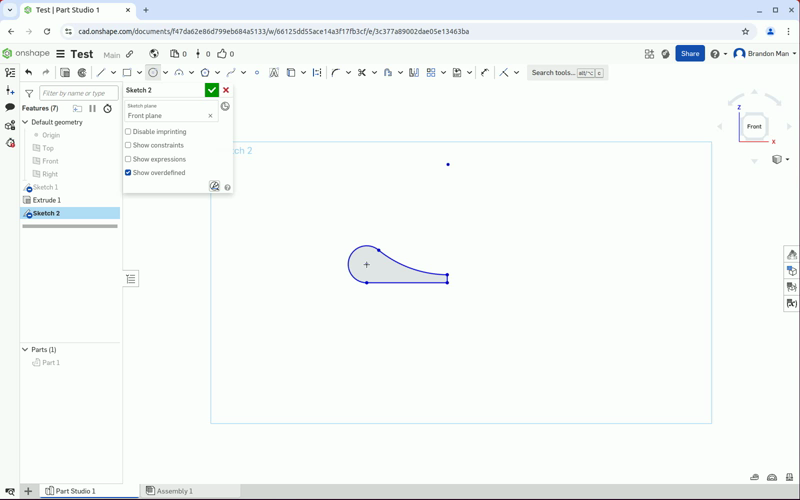
click(366, 264)
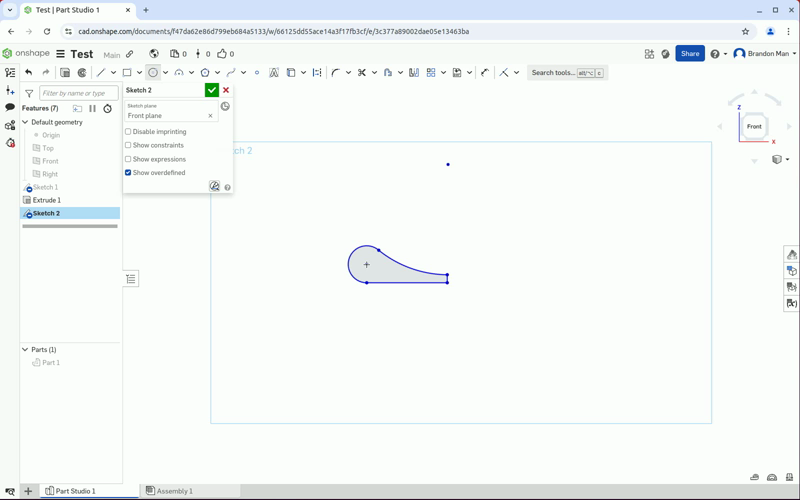
key_up(shift)
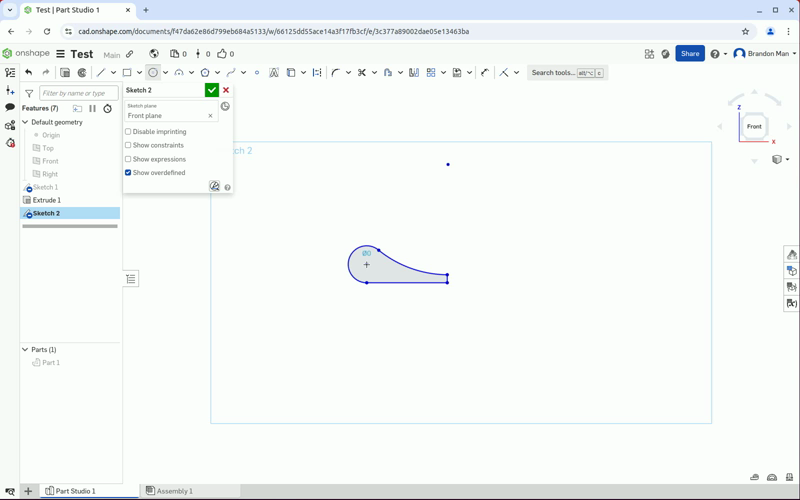
mouse_move(375, 264)
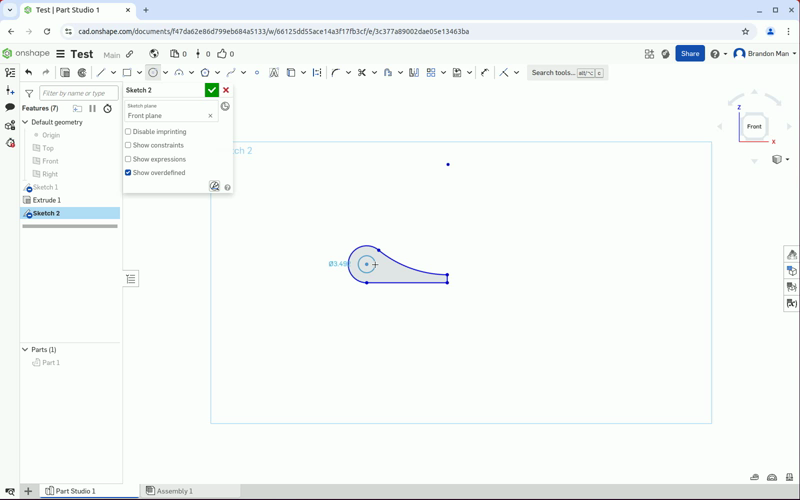
click(375, 264)
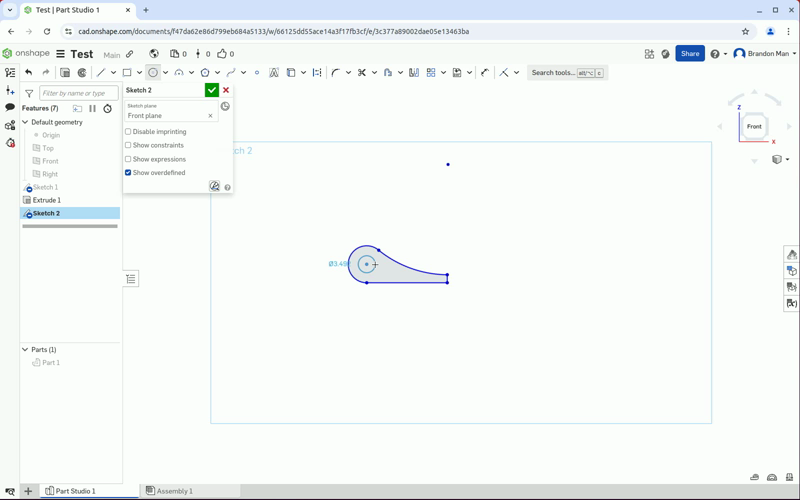
key(esc)
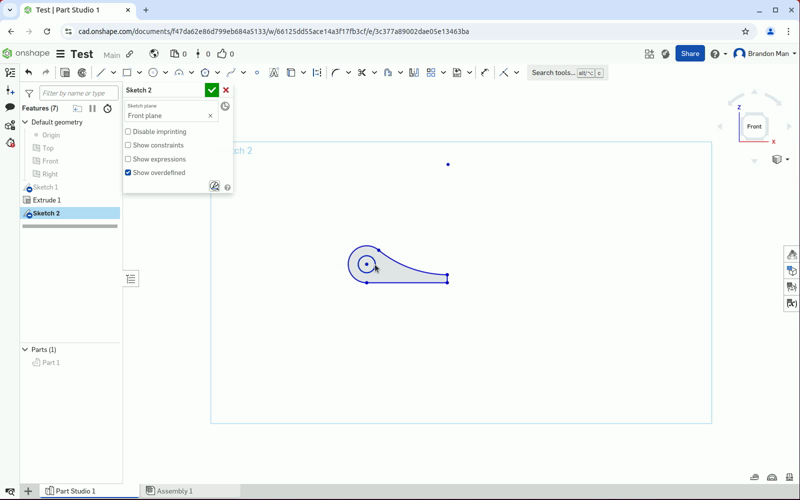
mouse_move(362, 276)
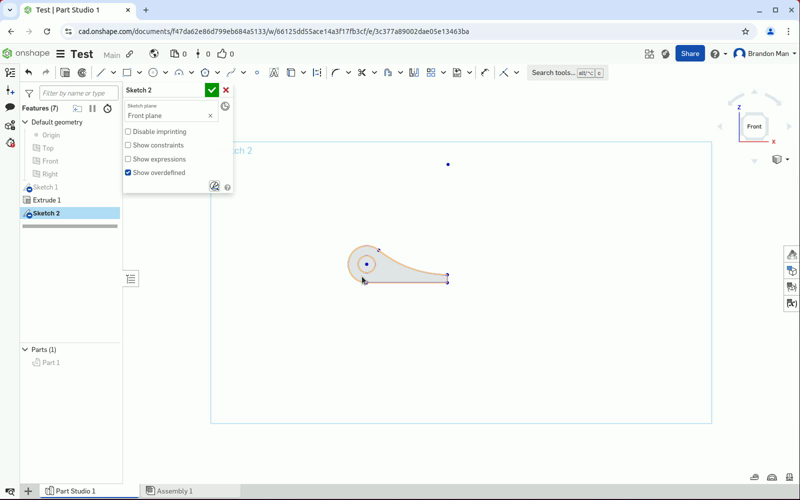
click(362, 276)
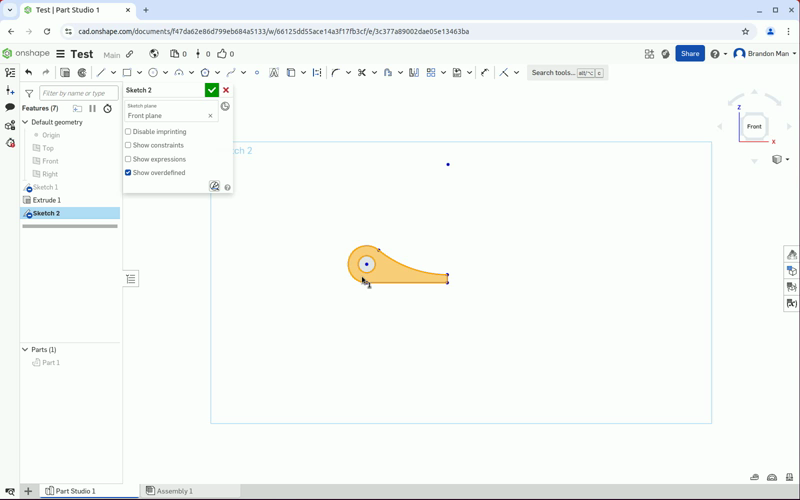
mouse_move(73, 352)
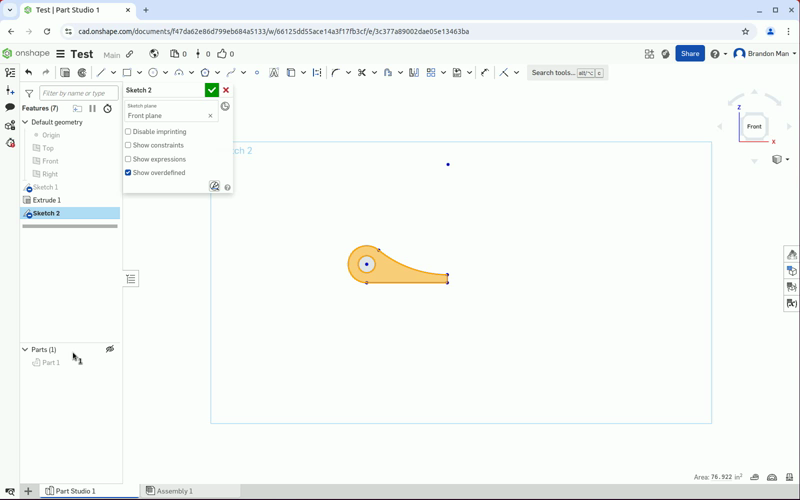
key(shift+y)
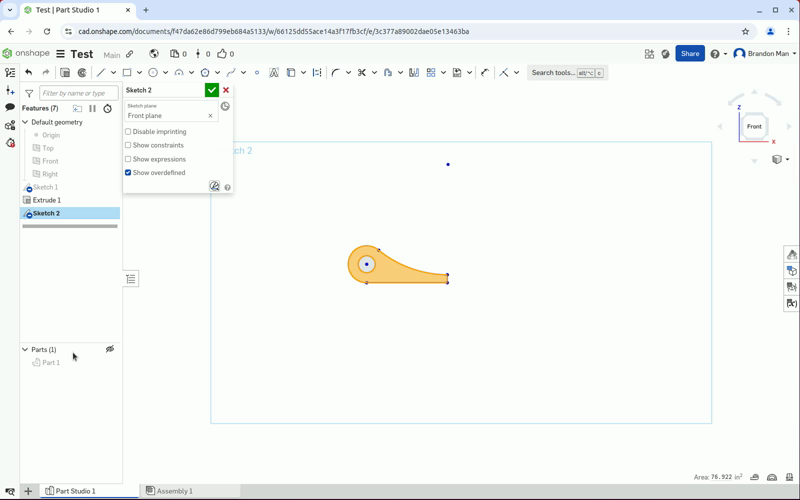
key(shift+e)
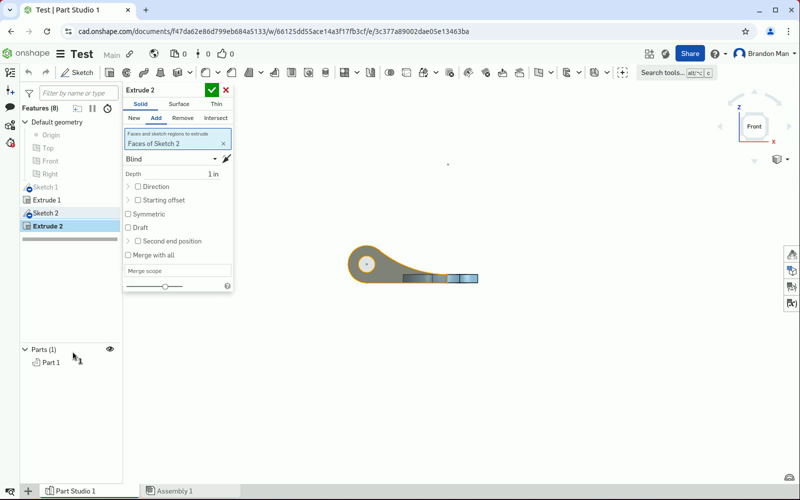
mouse_move(143, 106)
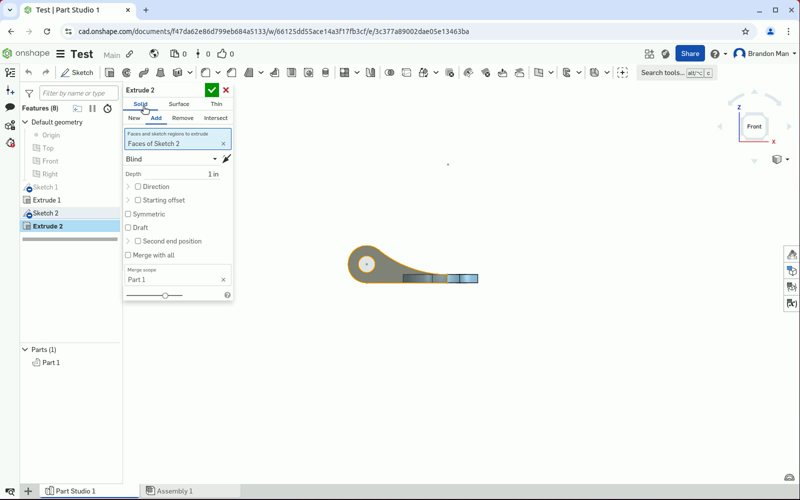
click(143, 106)
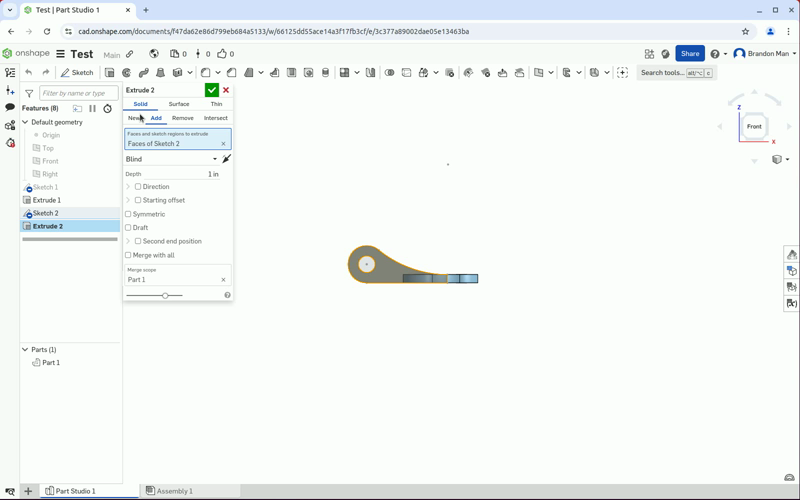
mouse_move(137, 120)
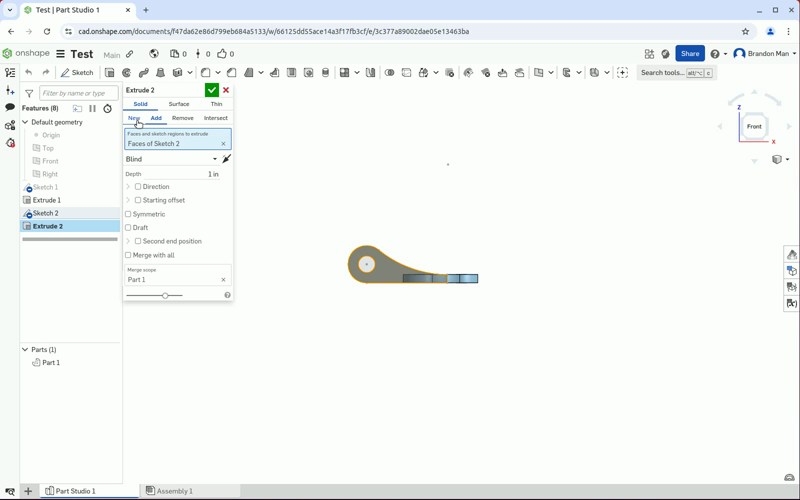
click(137, 120)
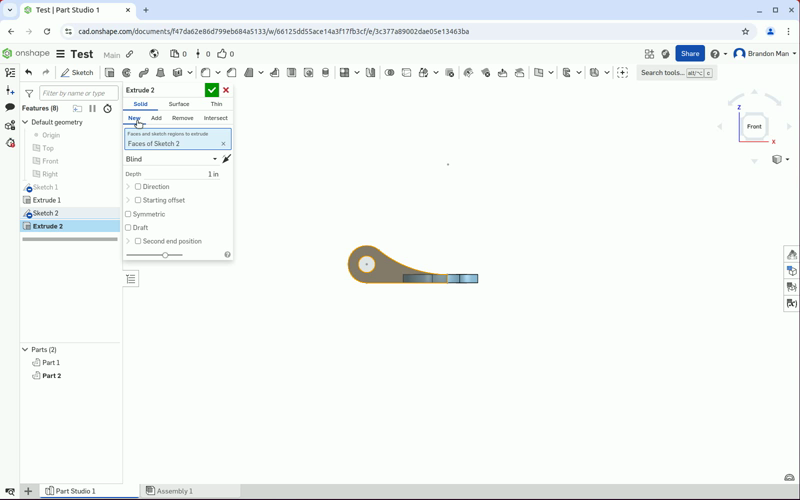
key(tab, 4)
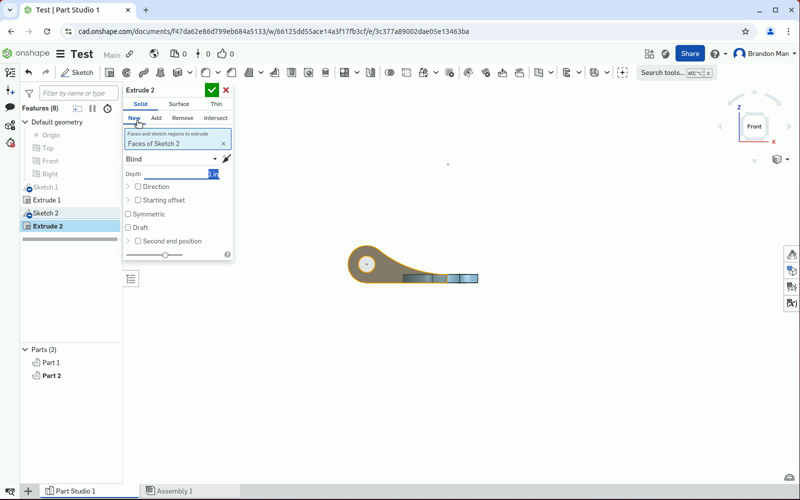
text(1.444)
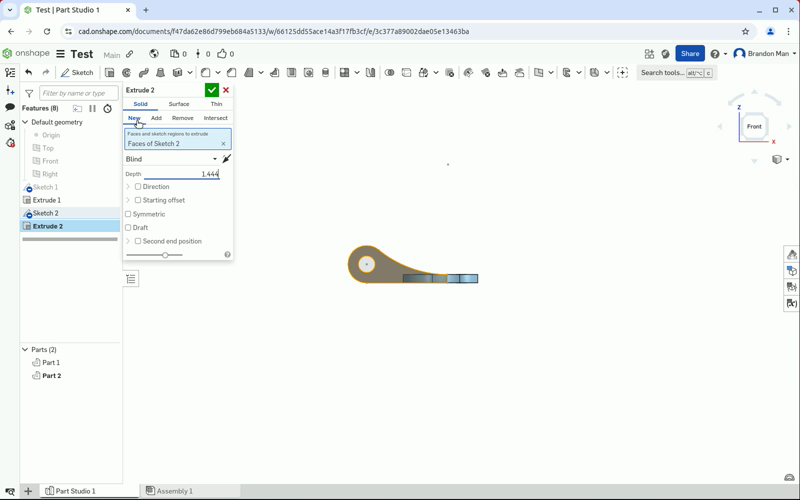
key(tab, 3)
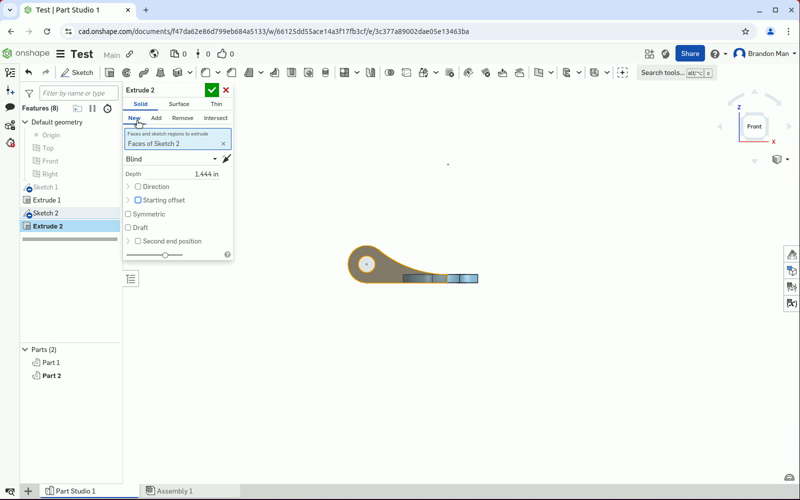
key(tab, 2)
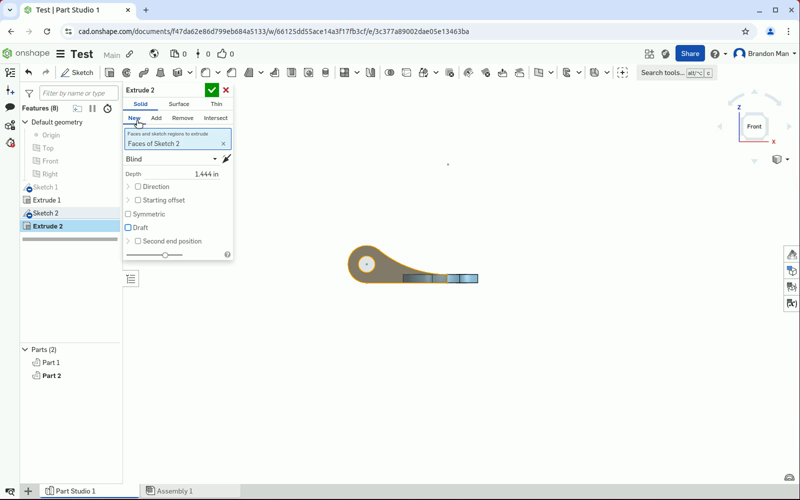
key(space)
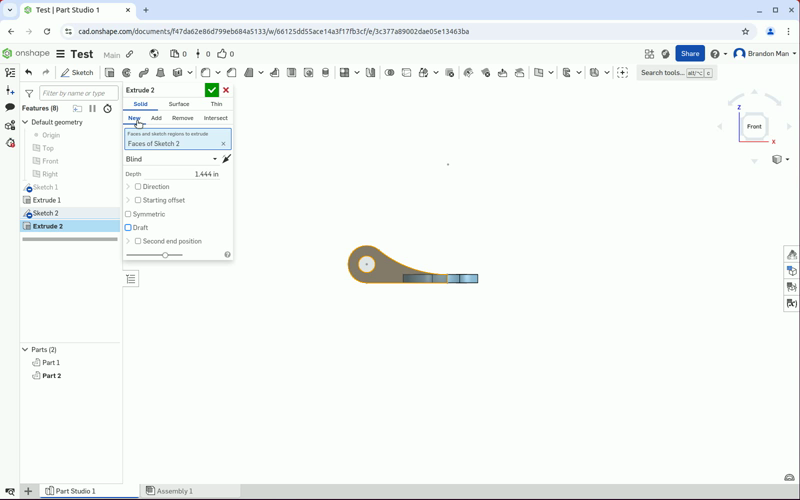
key(tab, 3)
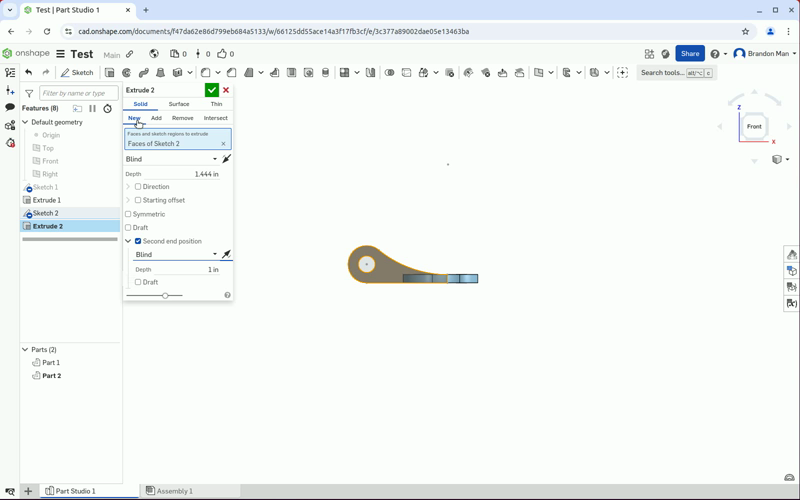
text(1.444)
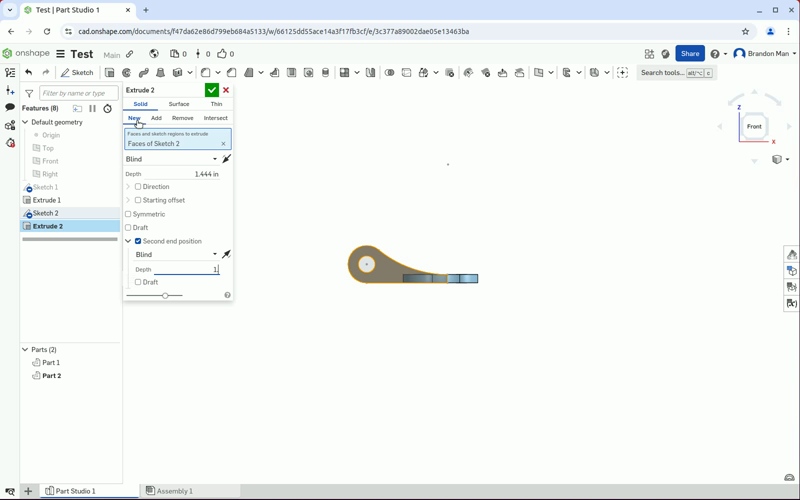
key(enter)
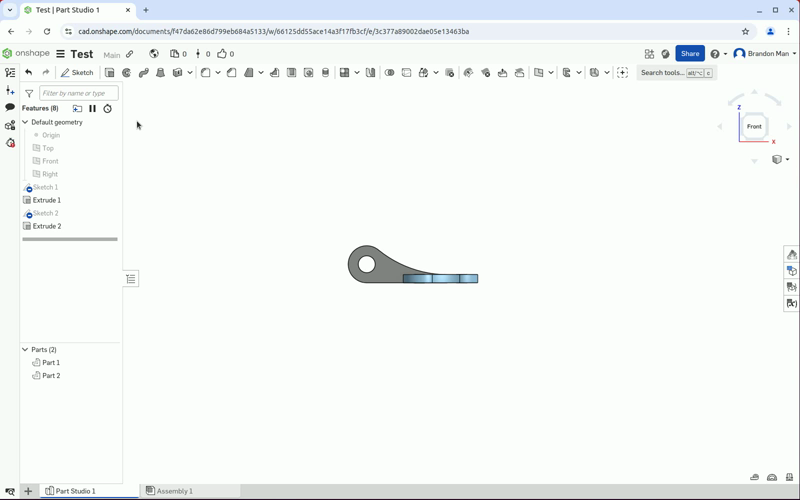
key(shift+h)
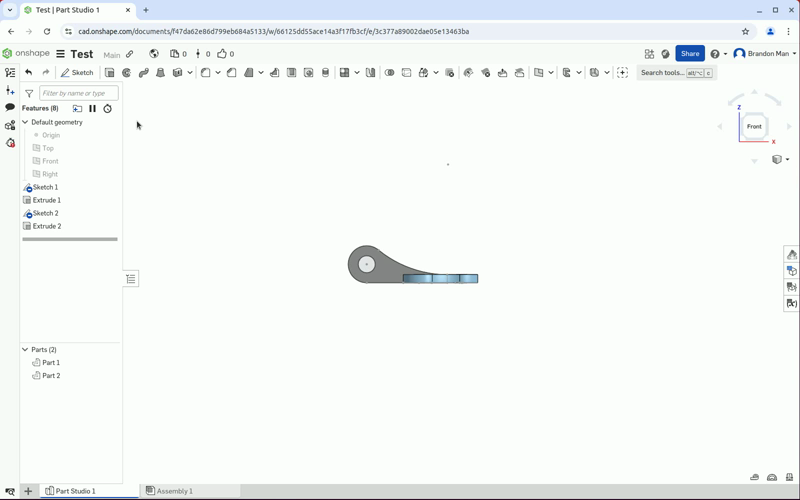
key(shift+h)
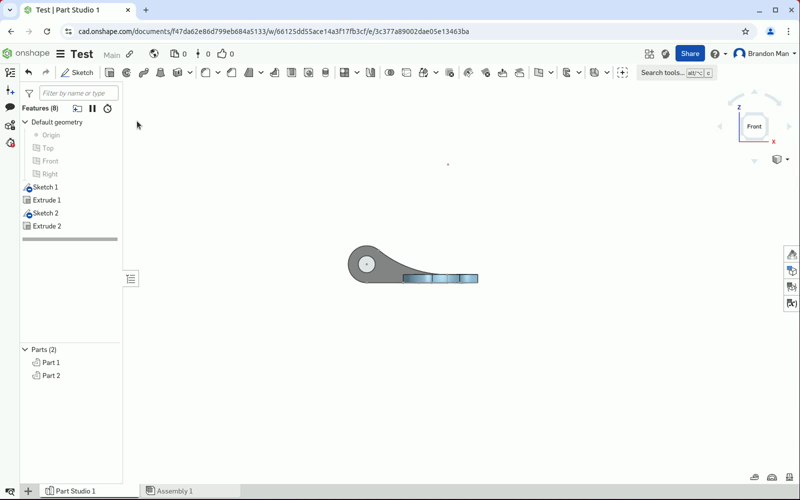
key(shift+7)
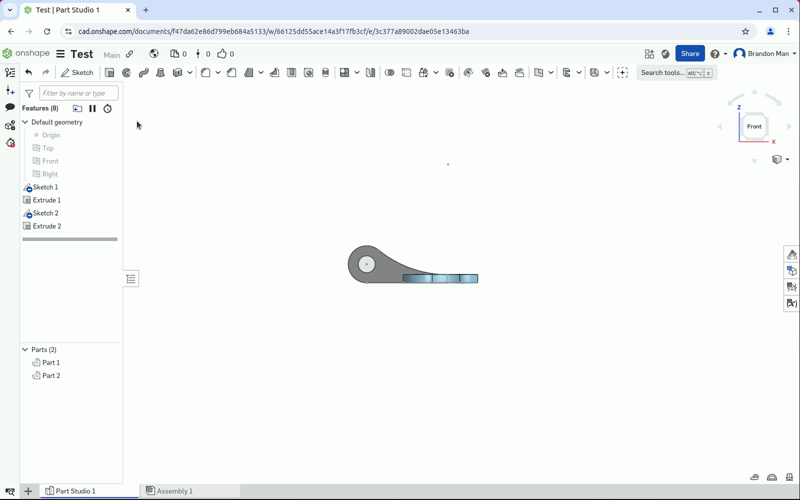
key(left, 2)
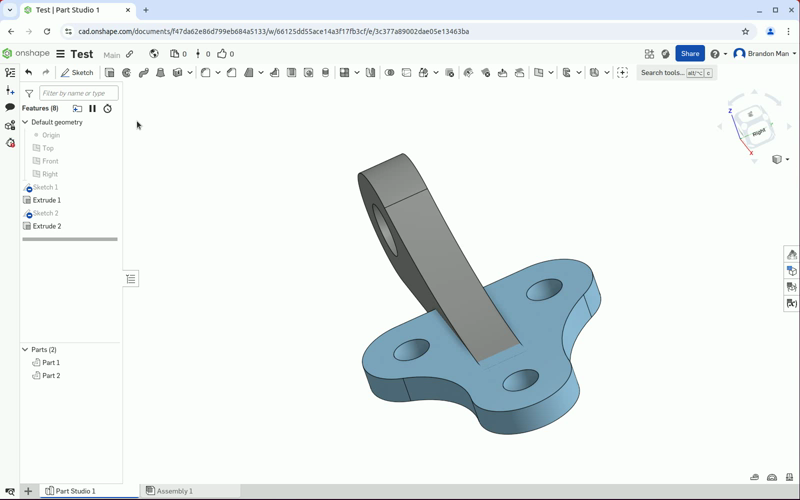
key(down, 2)
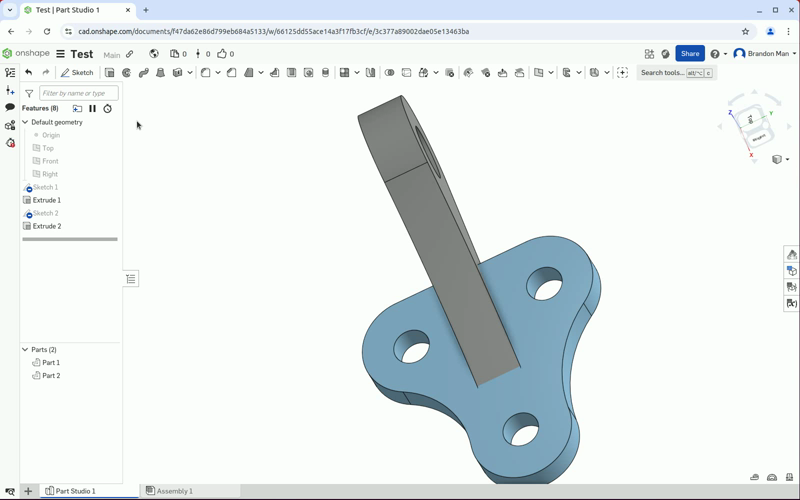
key(up, 2)
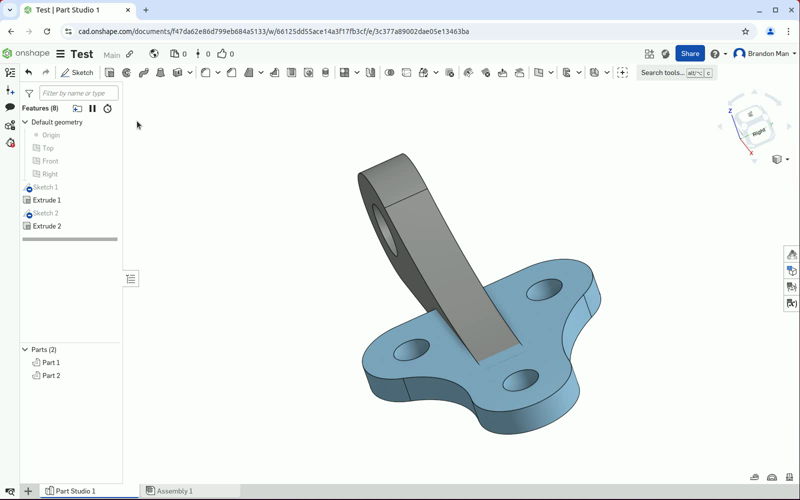
key(right, 2)
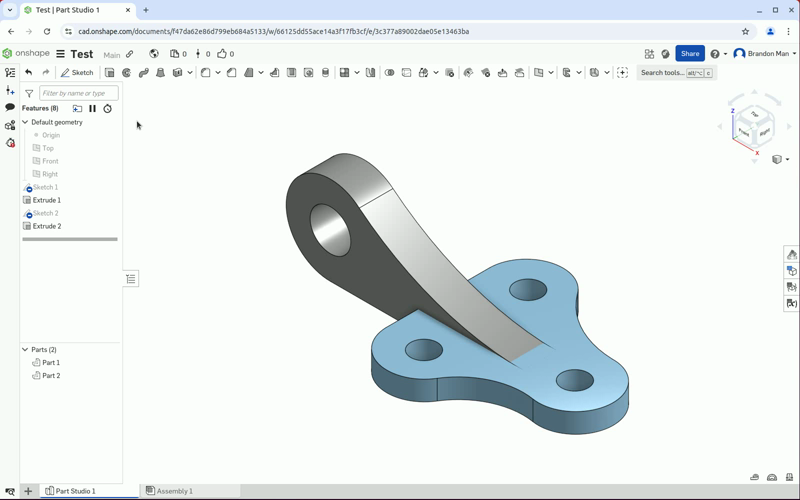
mouse_move(73, 189)
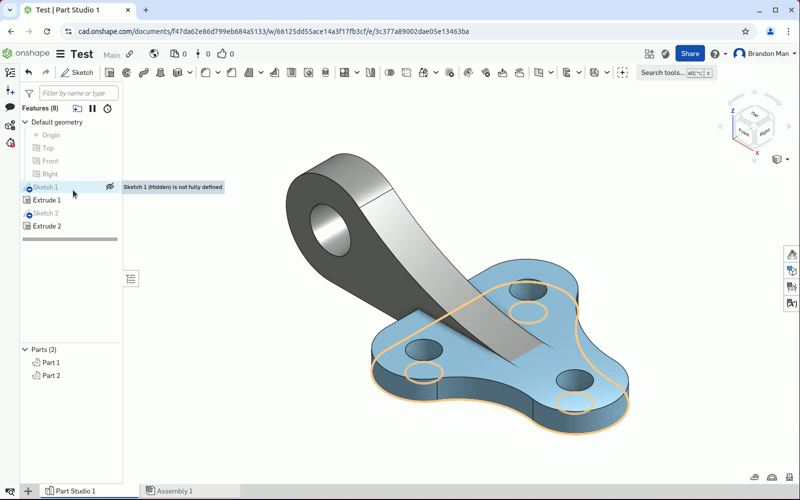
click(73, 189)